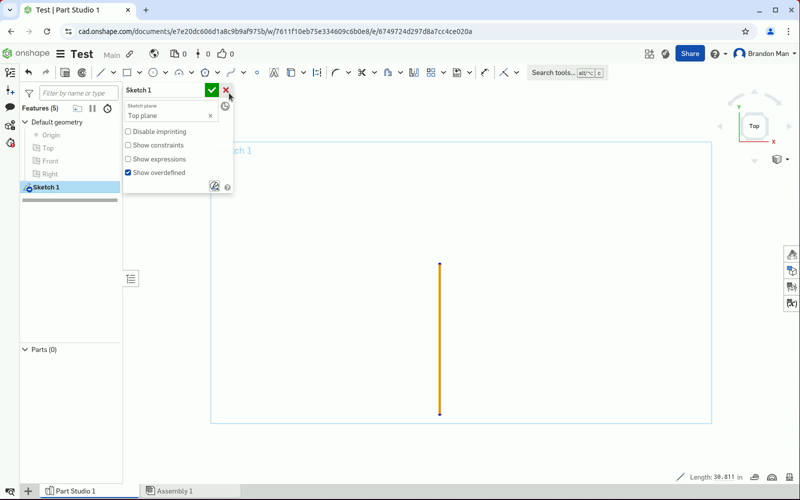
key(shift+h)
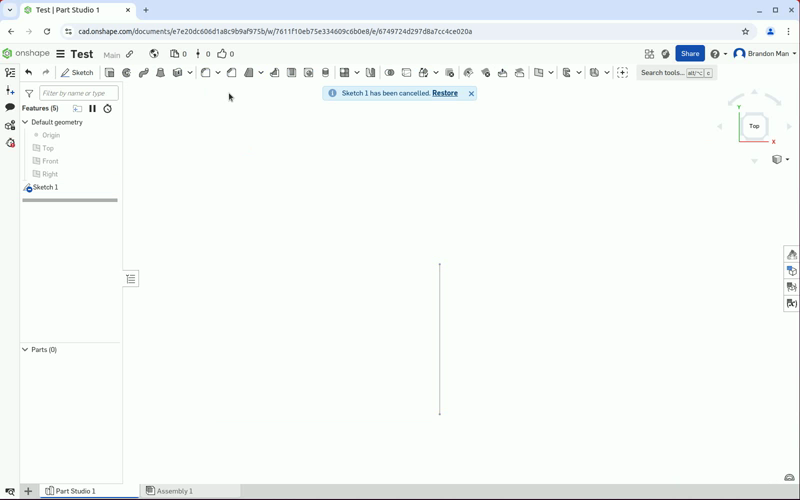
key(shift+s)
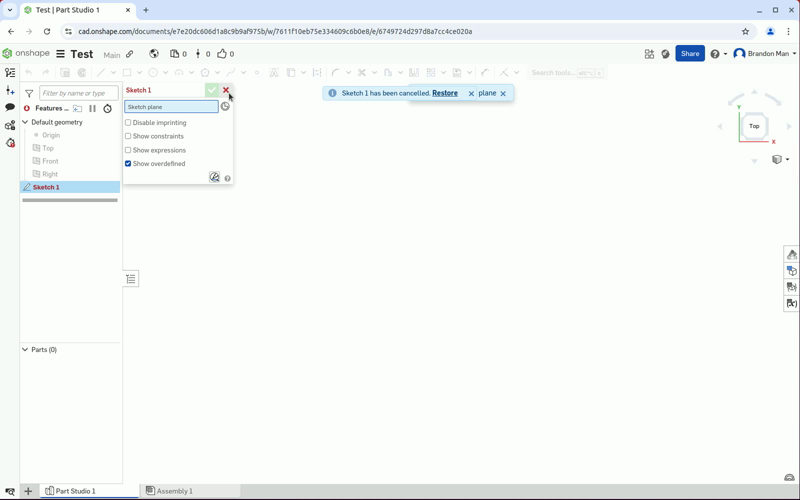
mouse_move(73, 150)
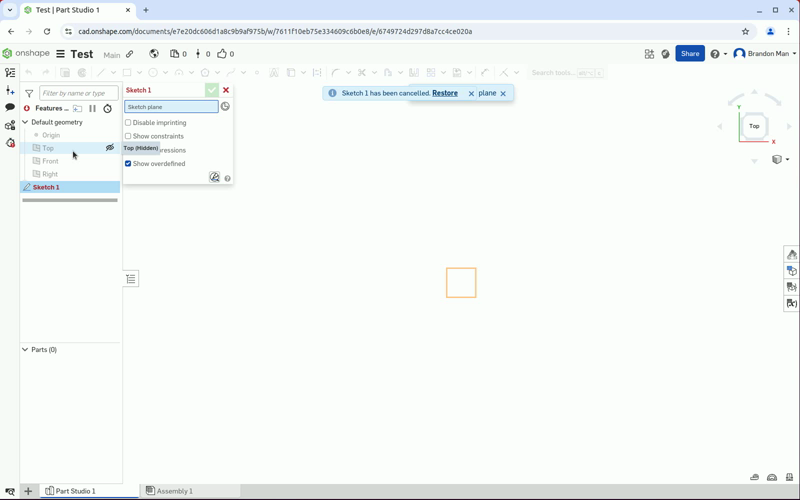
click(73, 150)
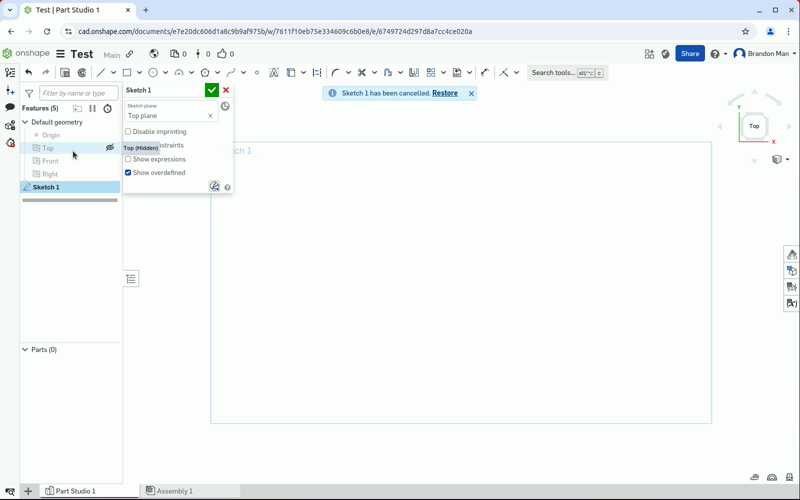
mouse_move(73, 352)
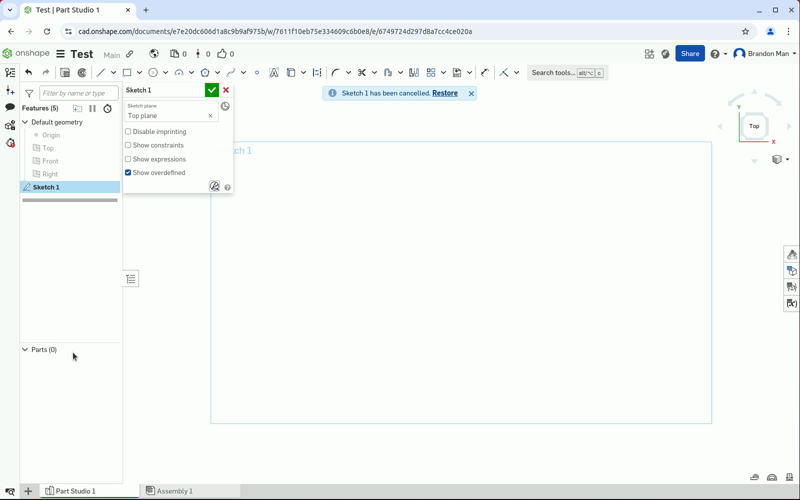
key(y)
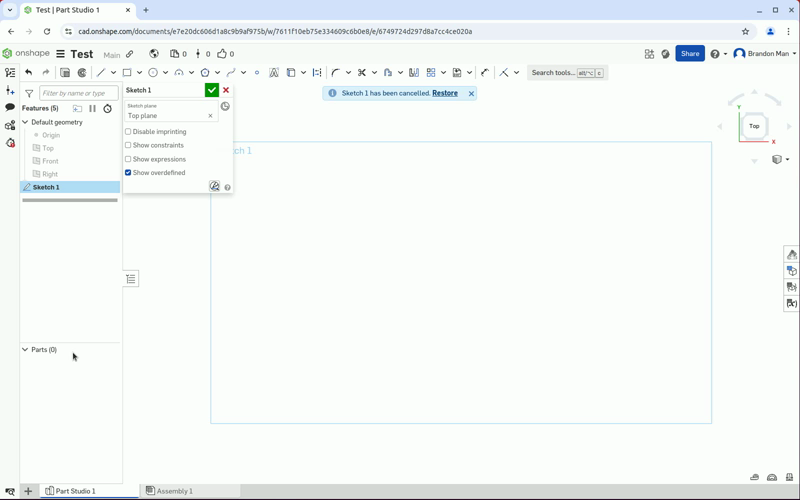
key(l)
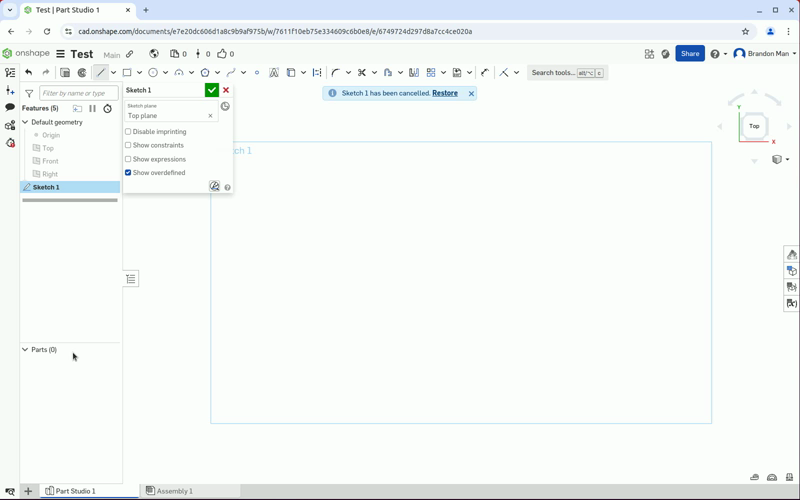
key_down(shift)
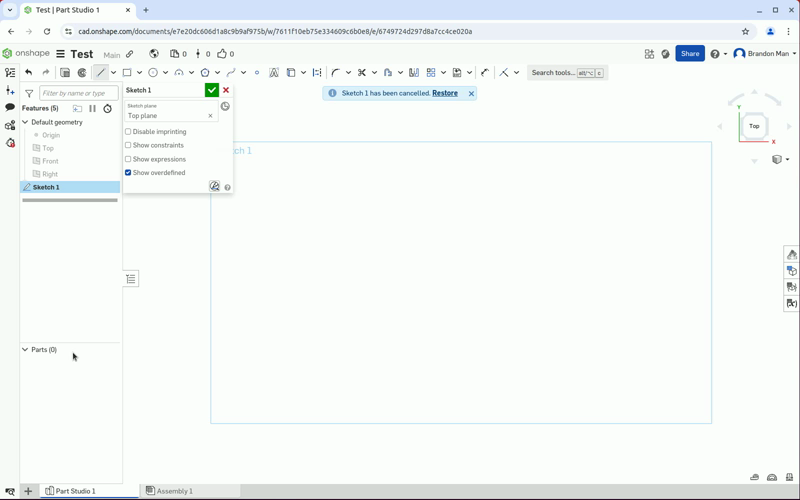
mouse_move(348, 320)
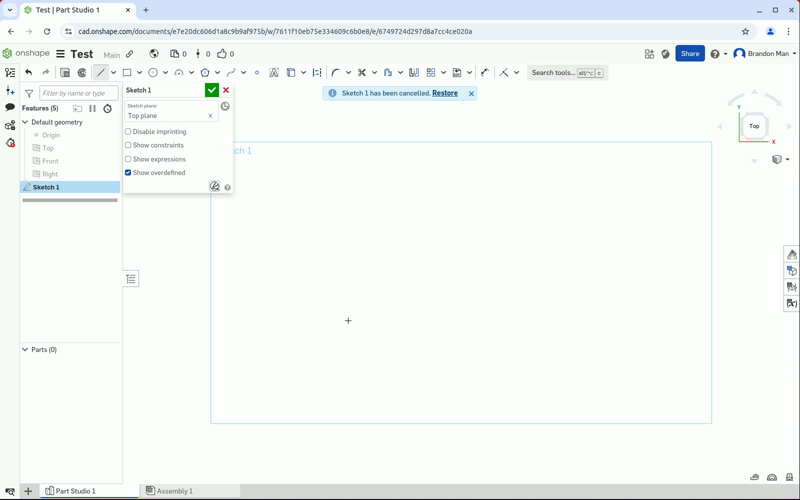
click(348, 320)
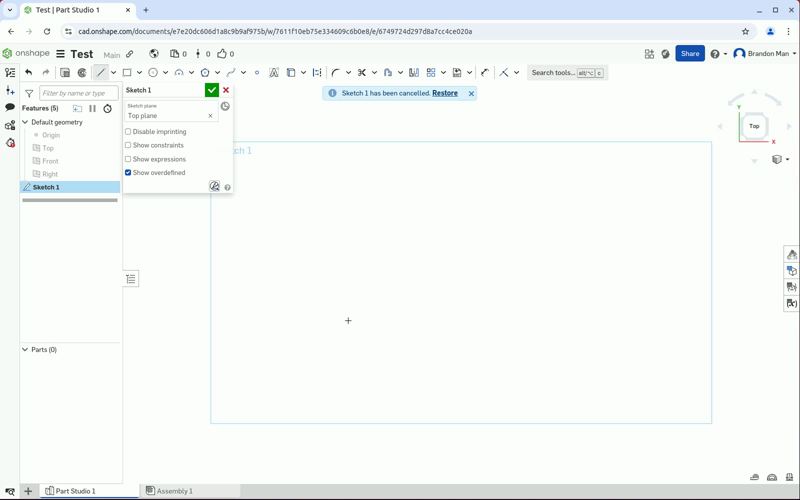
key_up(shift)
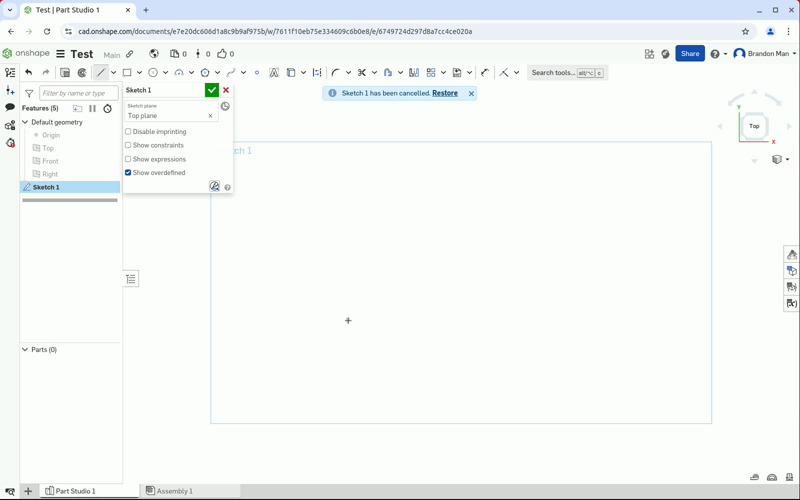
key_down(shift)
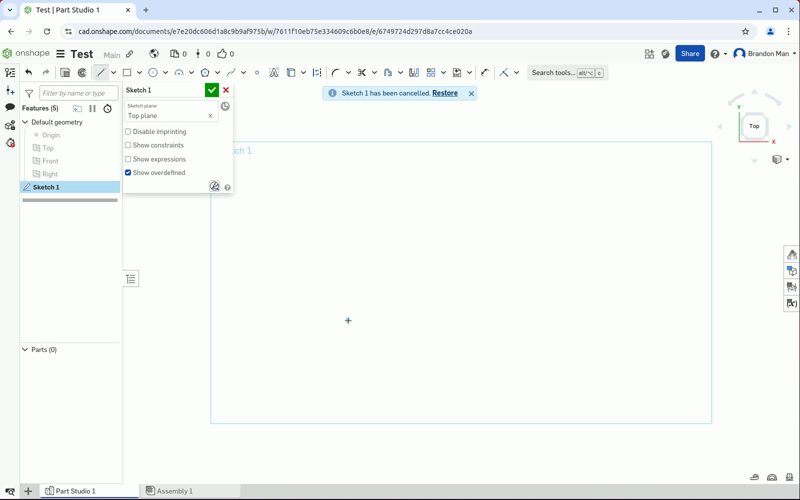
mouse_move(498, 320)
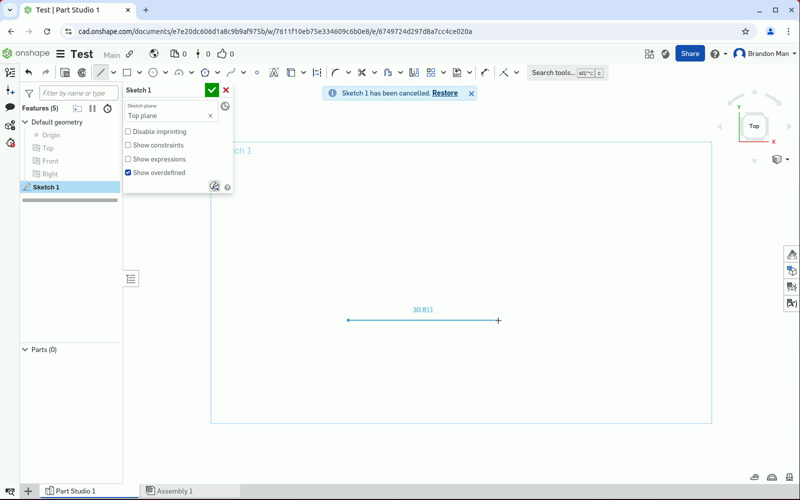
click(498, 320)
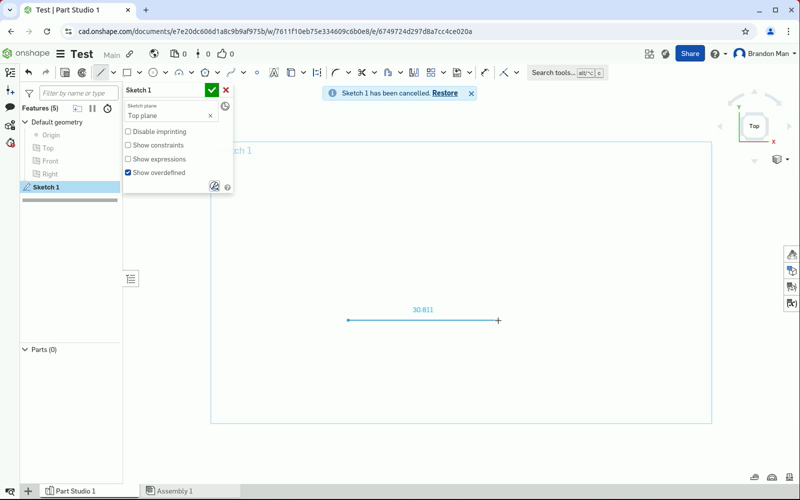
key_up(shift)
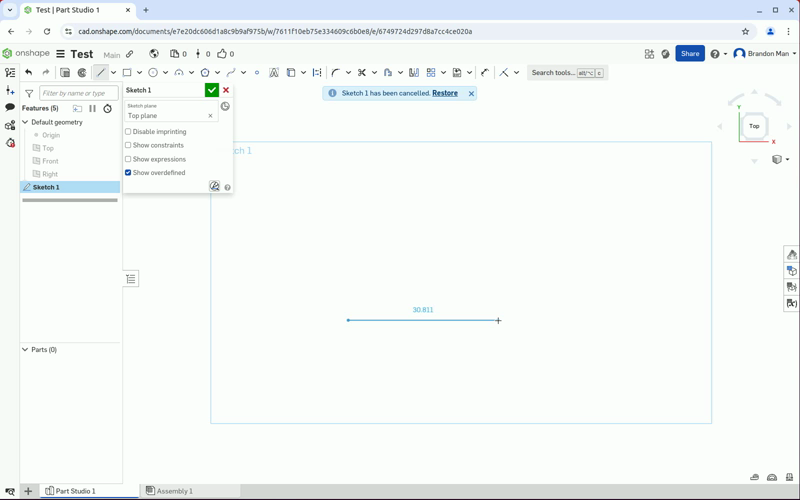
key_down(shift)
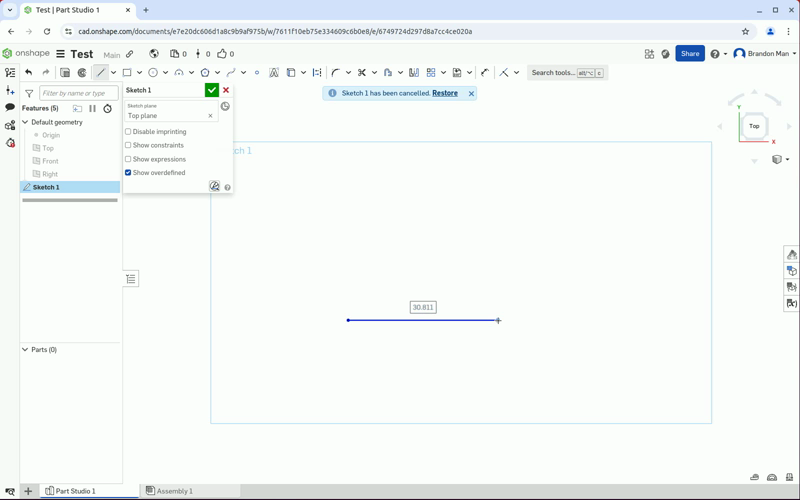
mouse_move(498, 244)
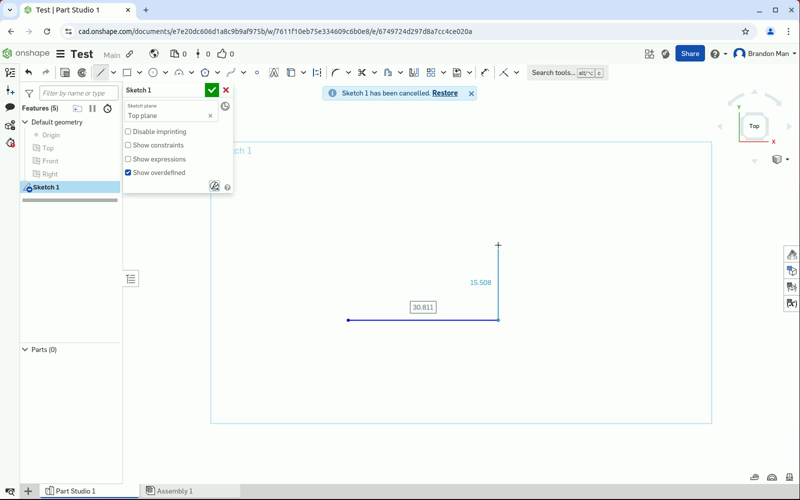
click(498, 244)
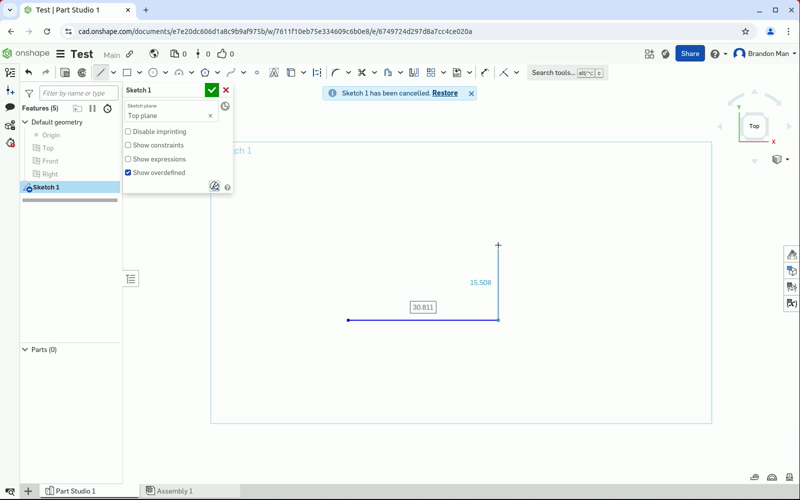
key_up(shift)
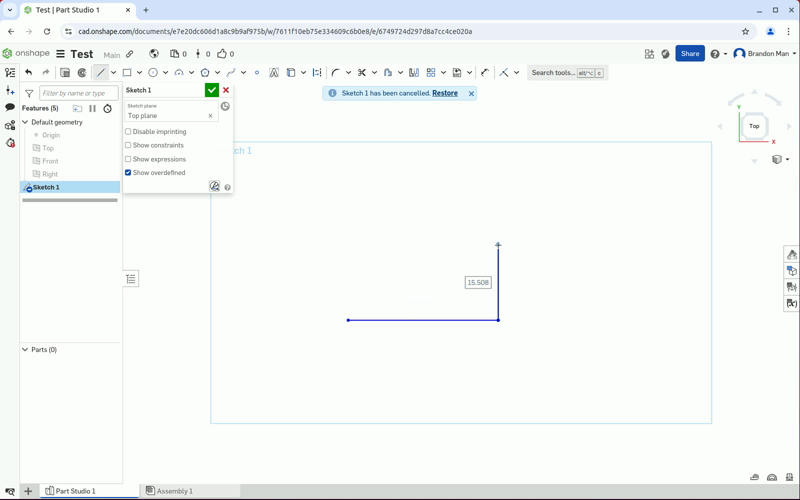
key_down(shift)
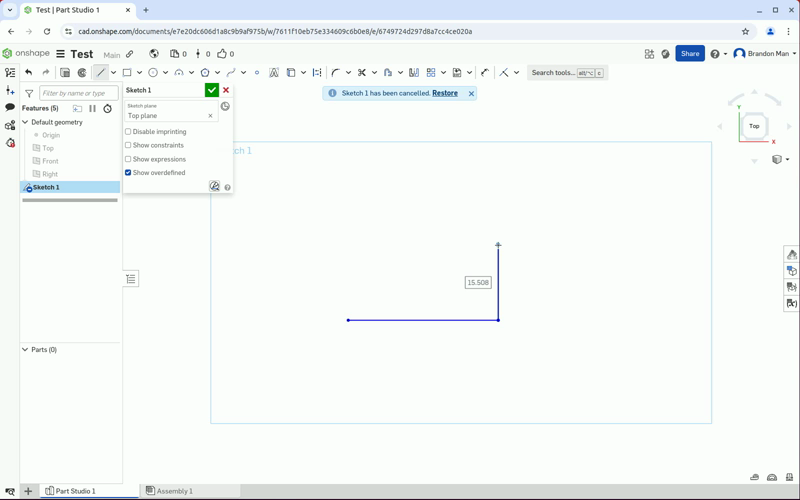
mouse_move(348, 244)
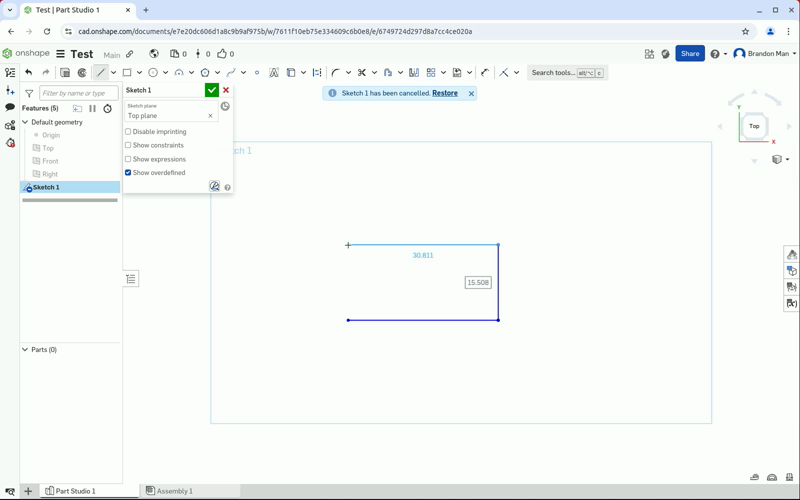
click(348, 244)
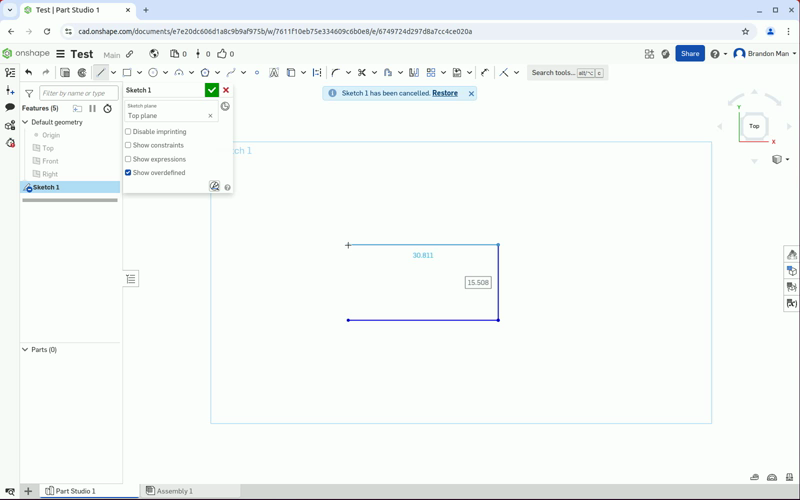
key_up(shift)
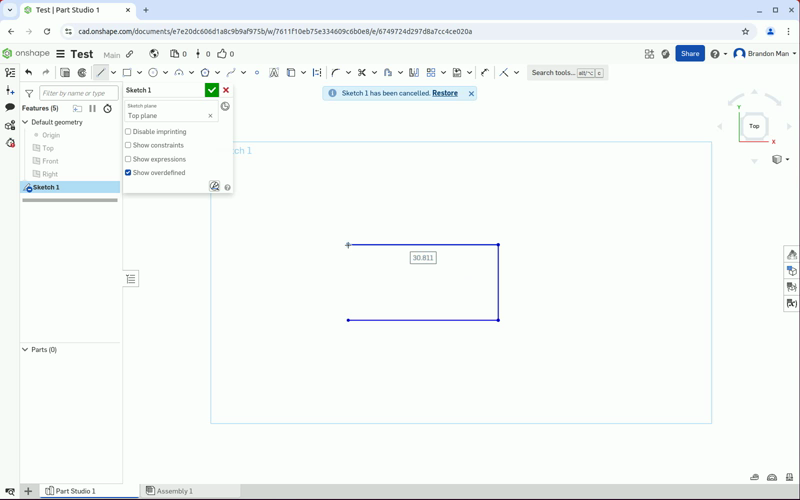
key_down(shift)
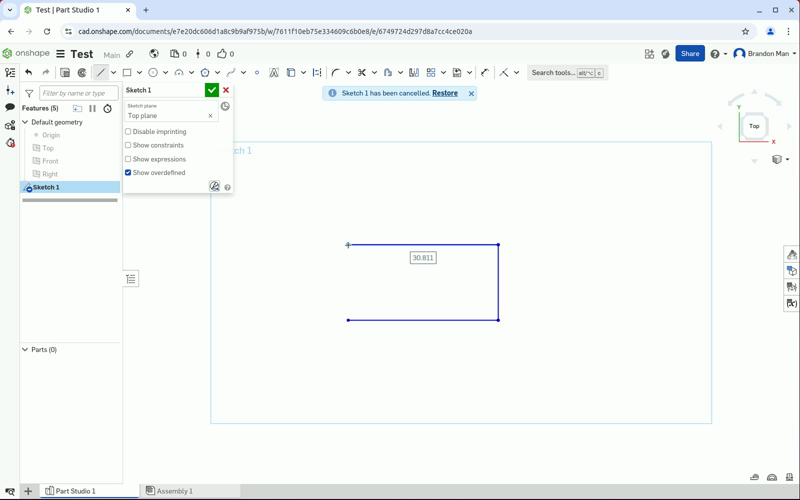
mouse_move(348, 320)
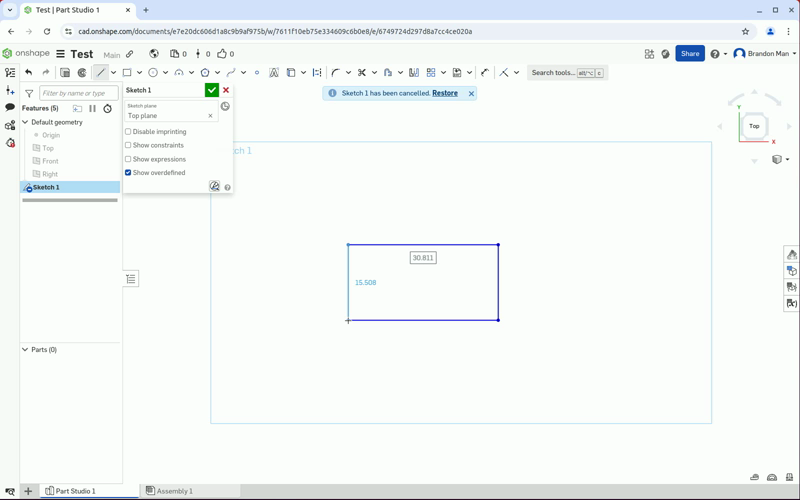
key_up(shift)
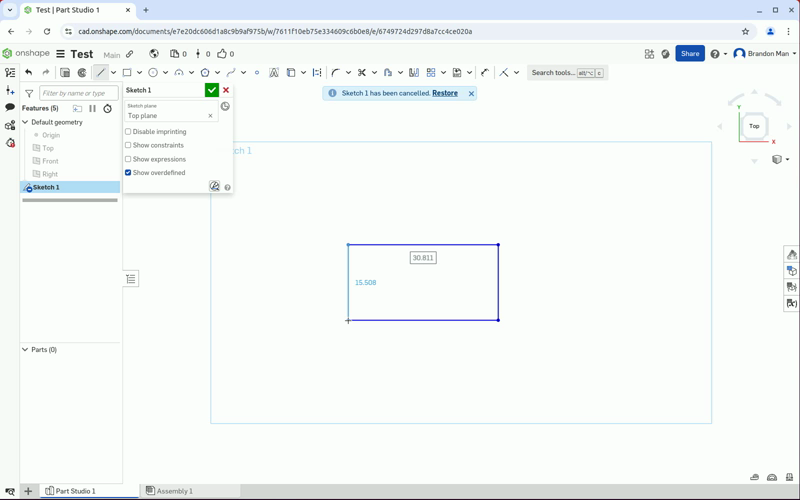
click(348, 320)
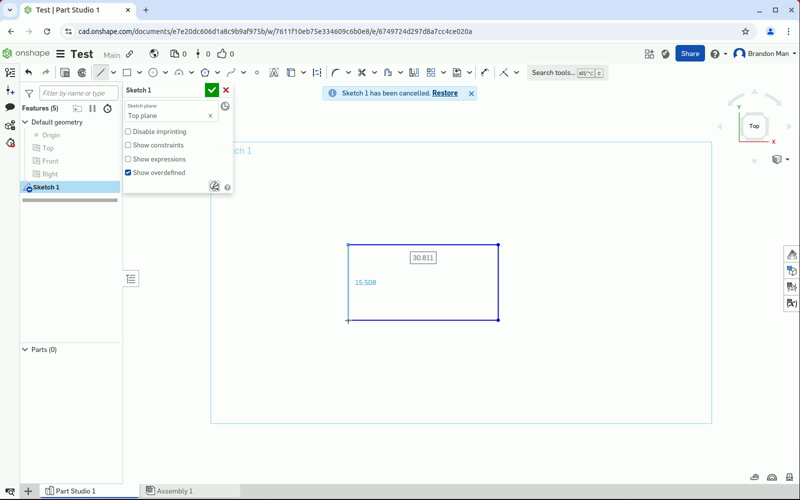
key(esc)
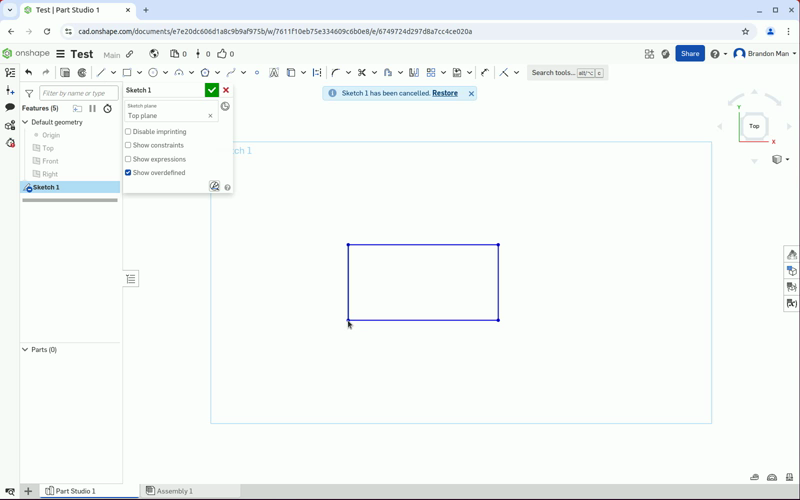
mouse_move(435, 261)
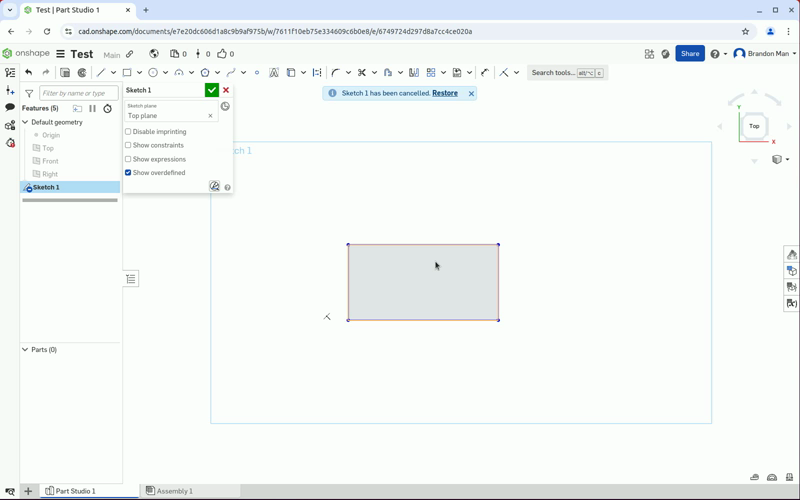
click(435, 261)
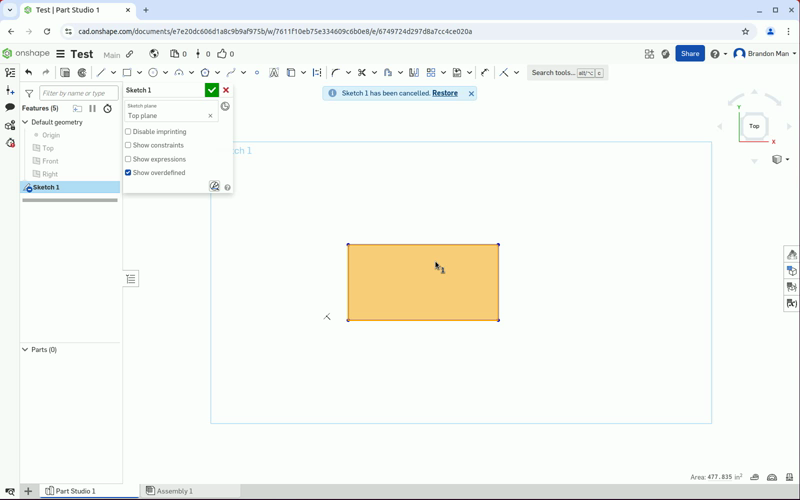
mouse_move(73, 352)
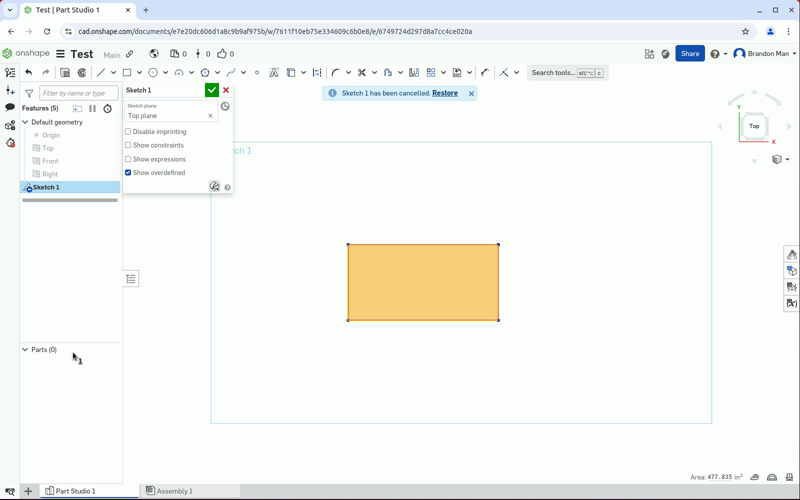
key(shift+y)
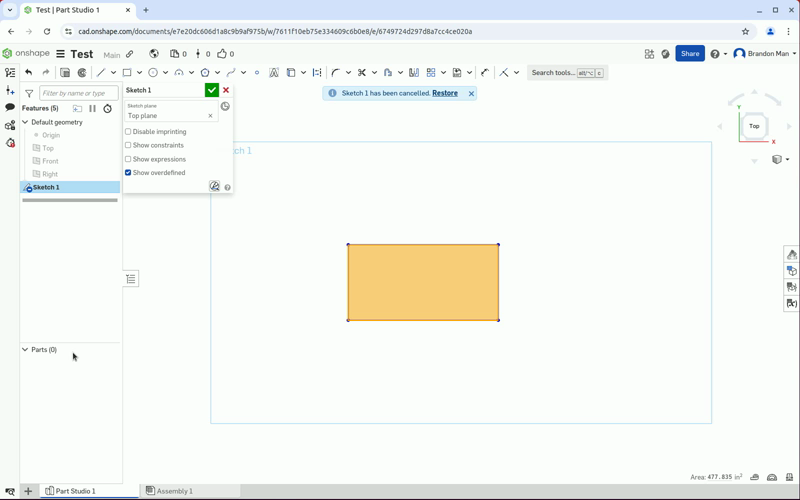
key(shift+e)
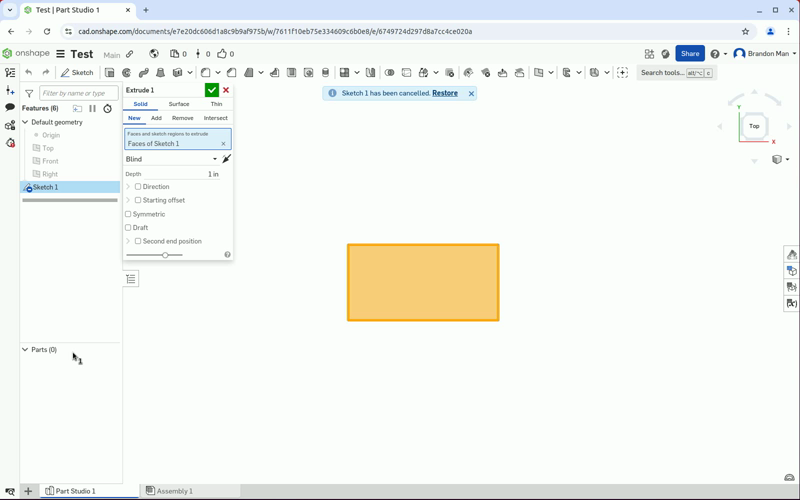
mouse_move(143, 106)
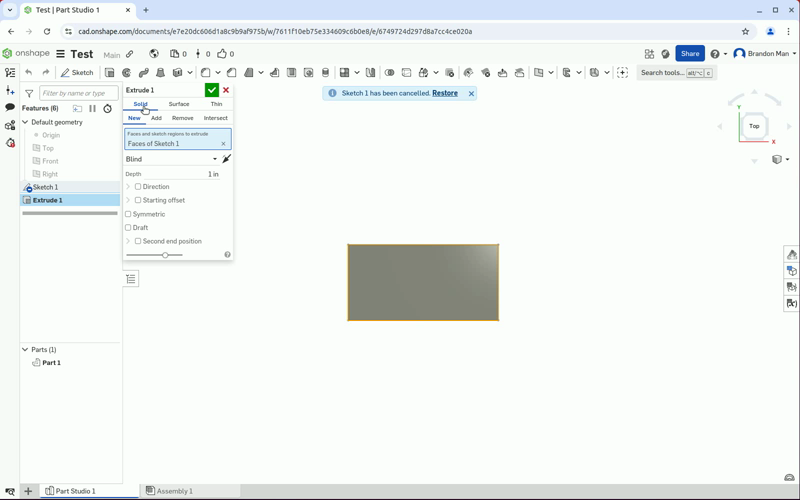
click(143, 106)
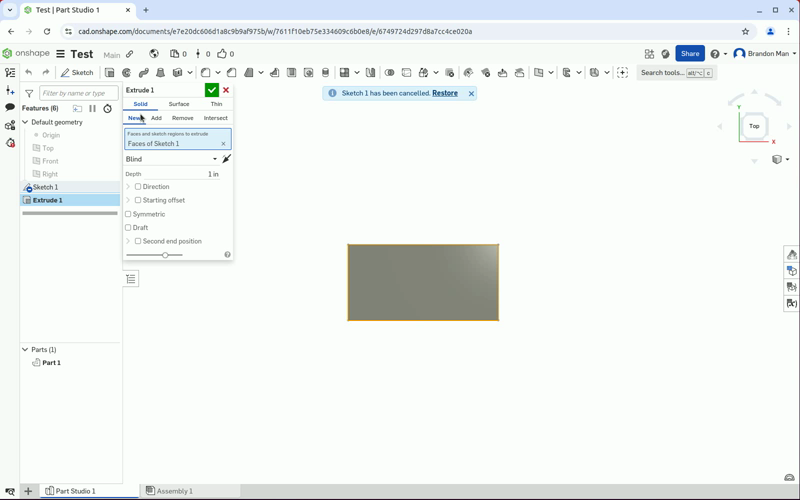
mouse_move(137, 120)
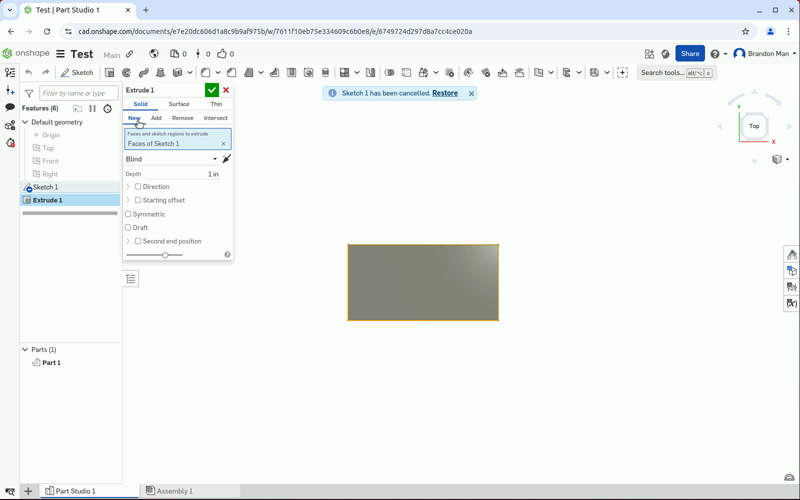
click(137, 120)
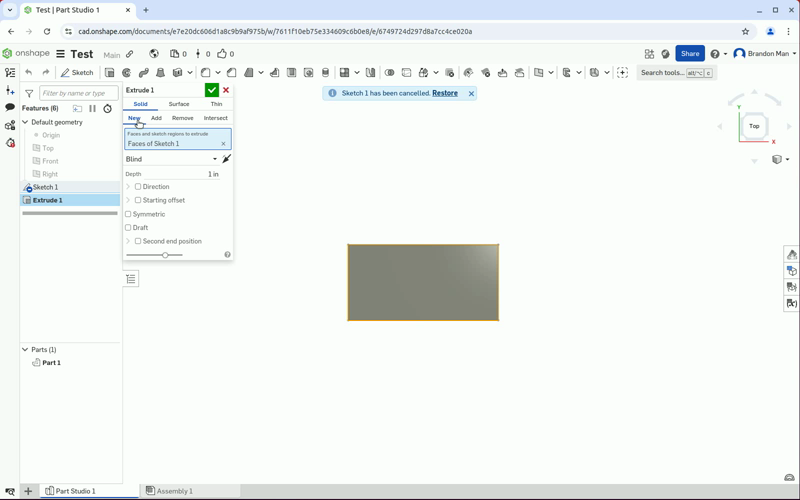
key(tab, 4)
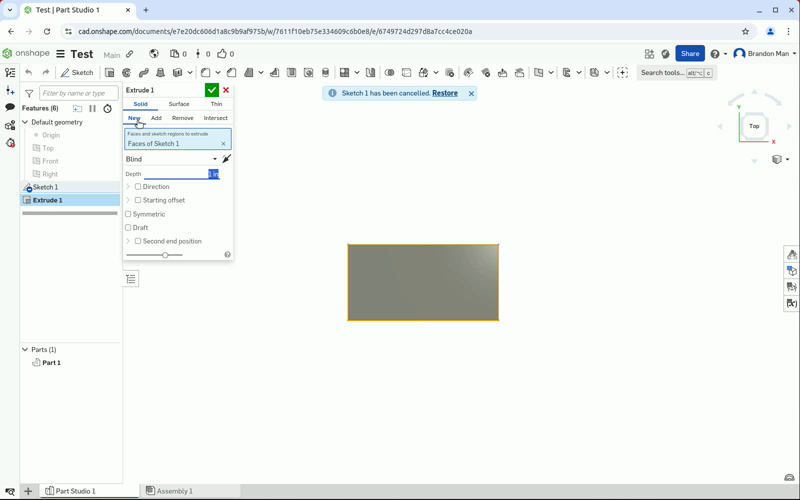
text(7.703)
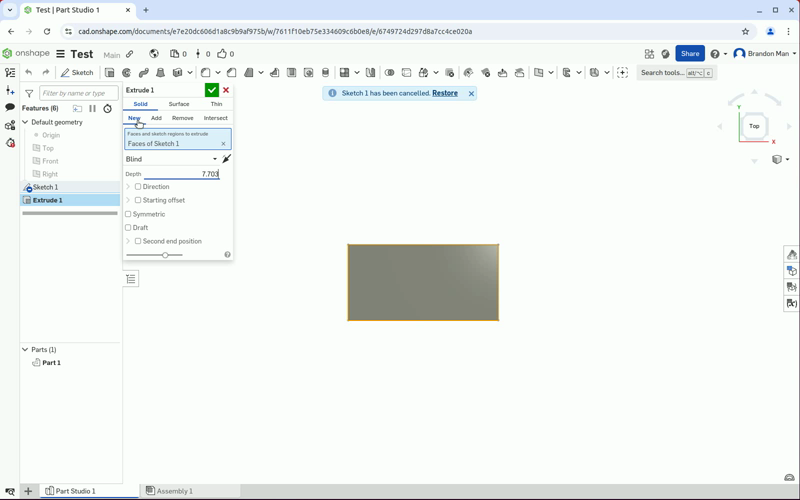
key(enter)
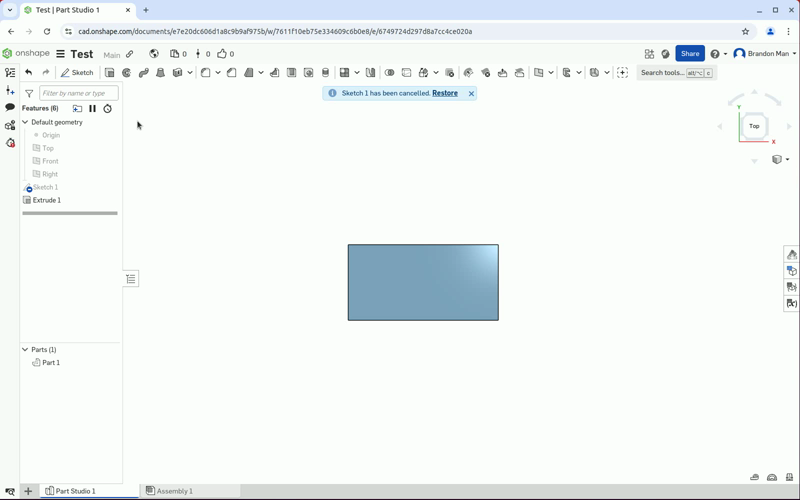
key(shift+h)
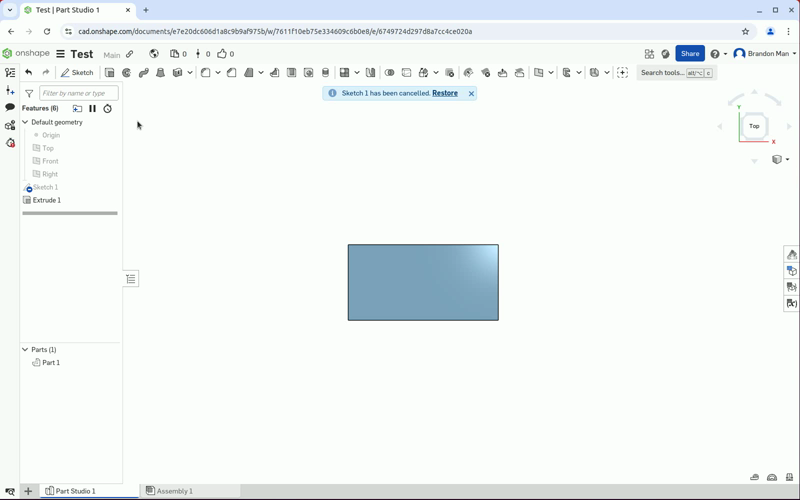
key(shift+h)
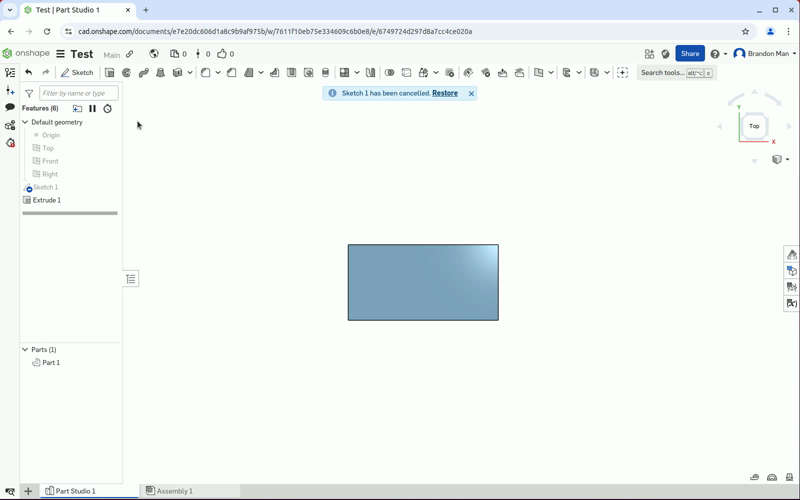
mouse_move(73, 189)
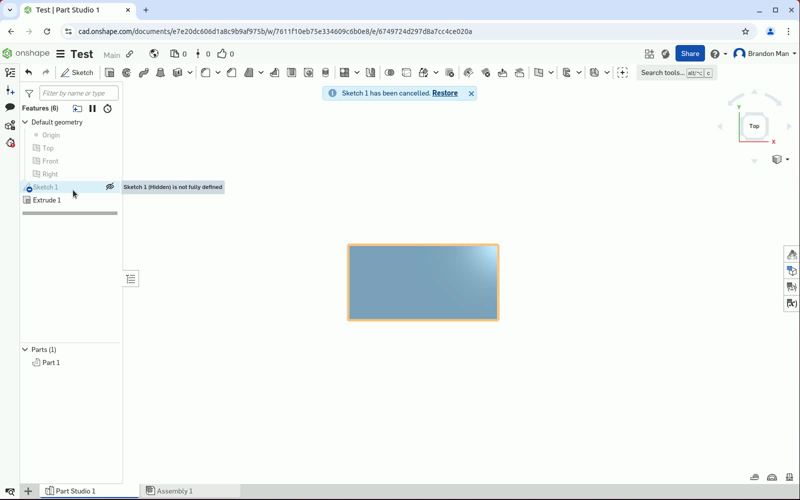
click(73, 189)
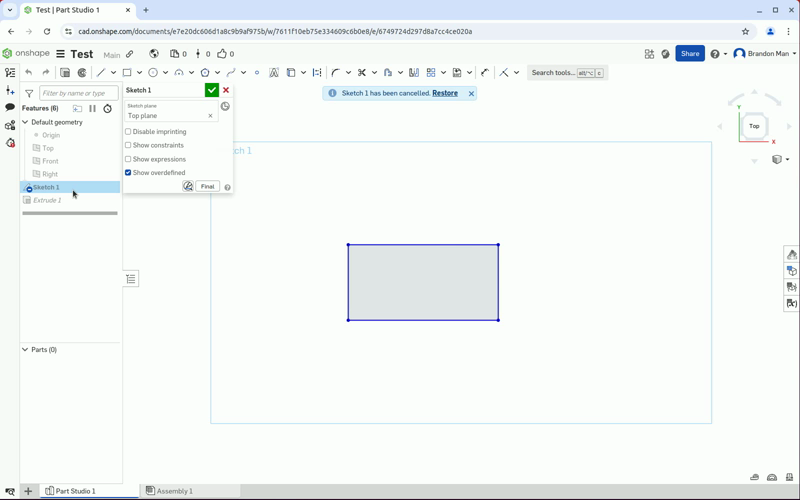
mouse_move(229, 92)
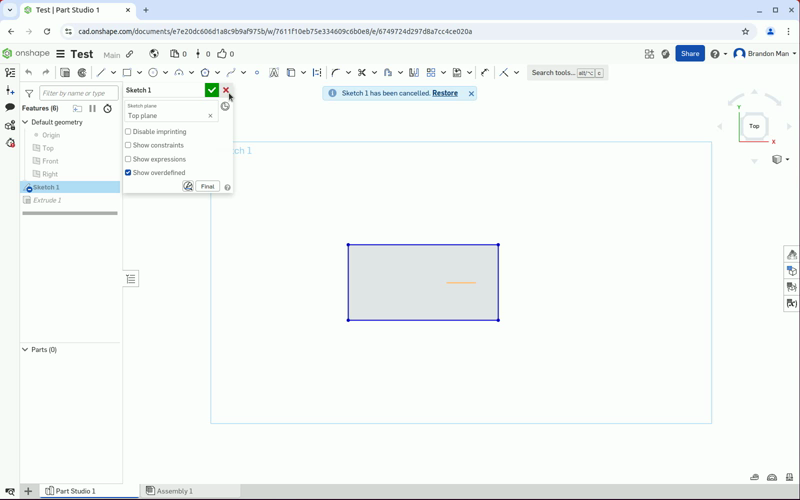
click(229, 92)
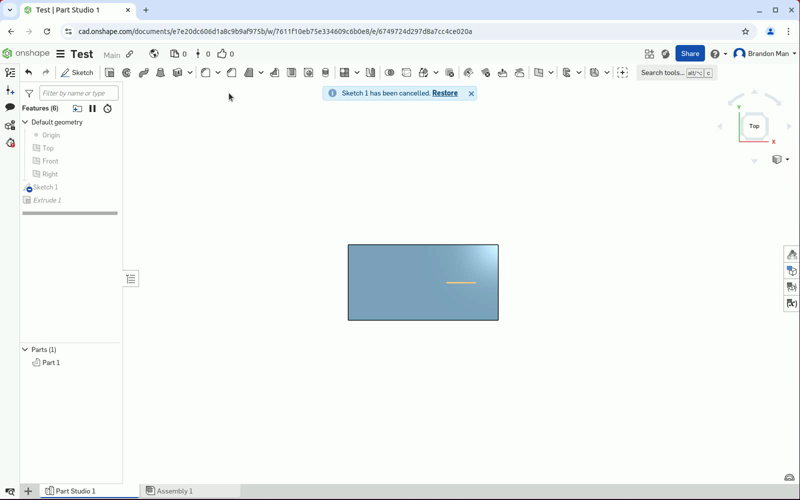
mouse_move(541, 75)
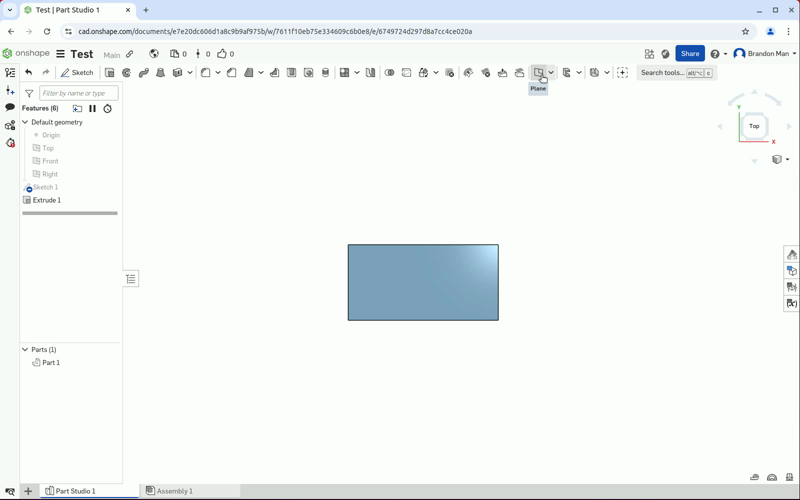
click(541, 75)
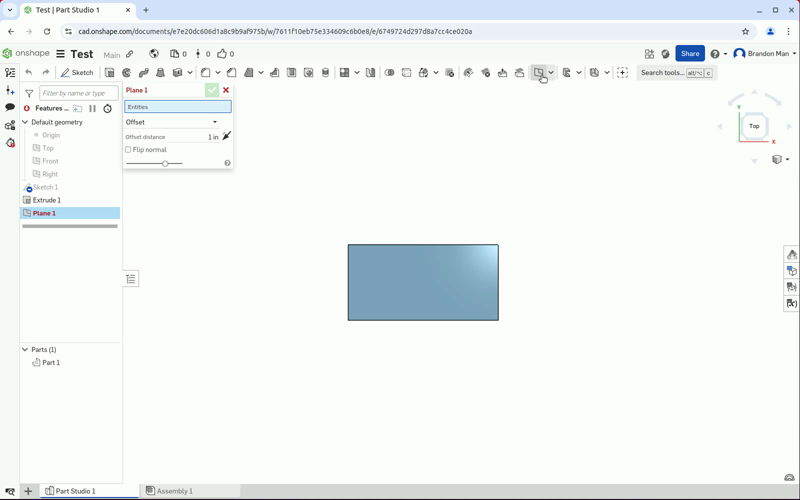
mouse_move(73, 150)
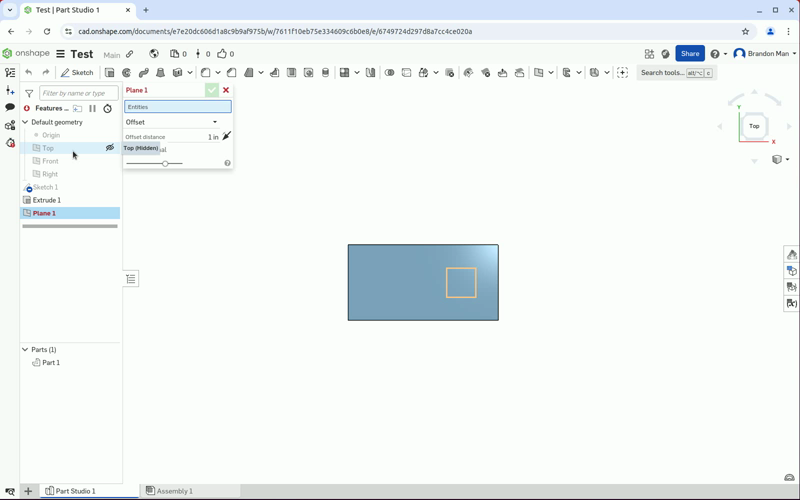
click(73, 150)
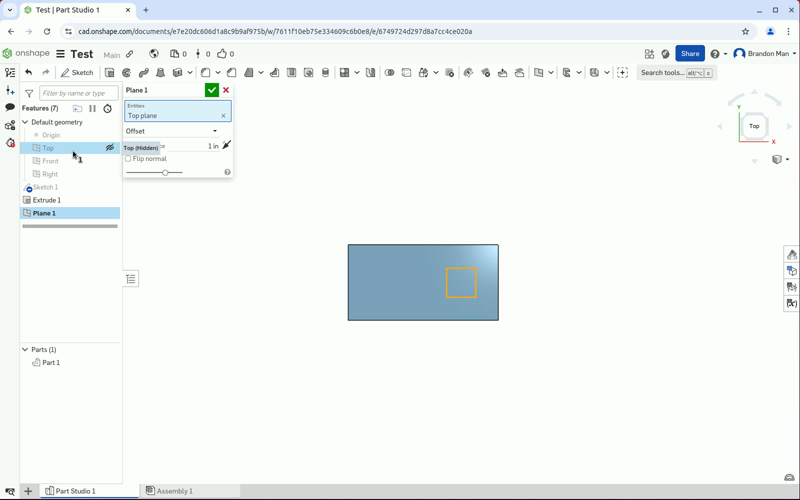
key(tab, 2)
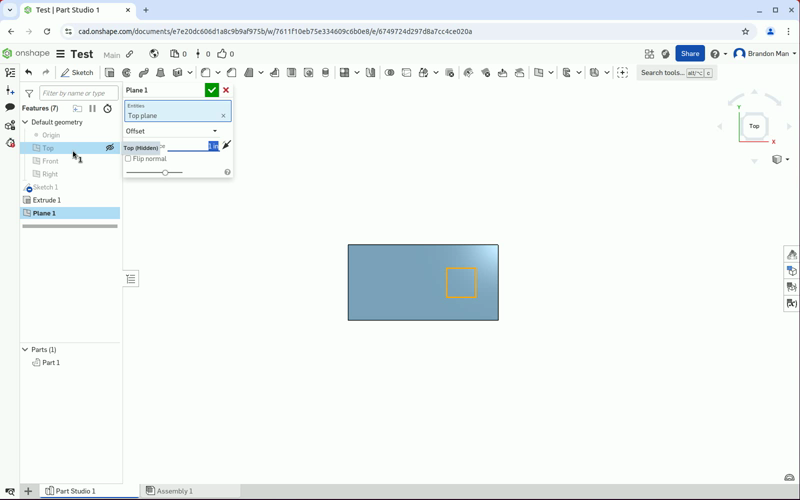
text(7.703)
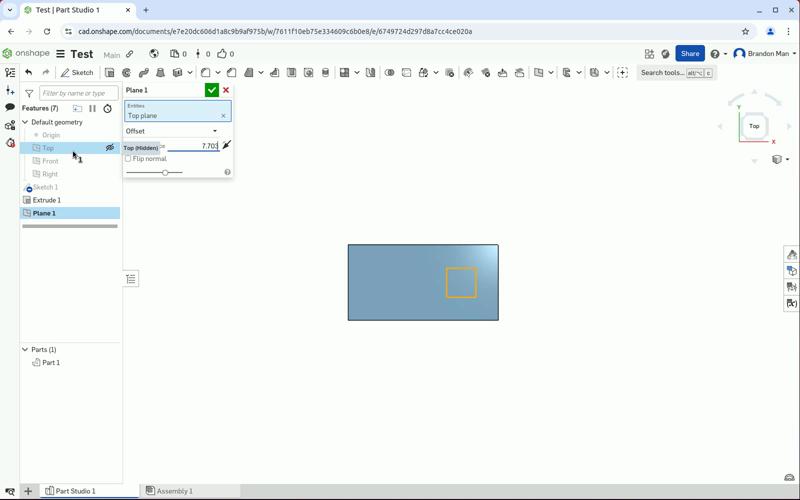
key(enter, 2)
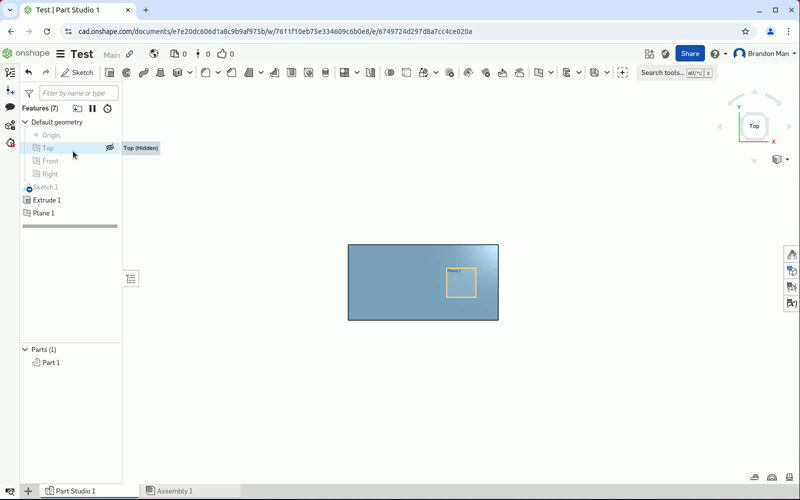
key(shift+s)
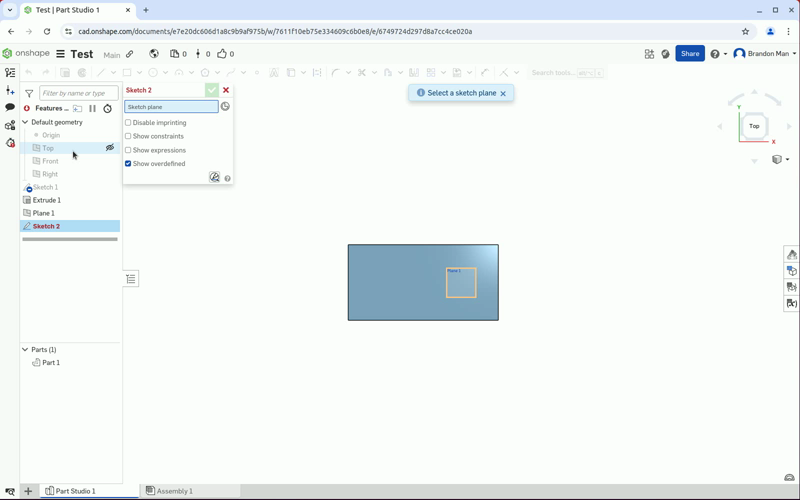
mouse_move(73, 215)
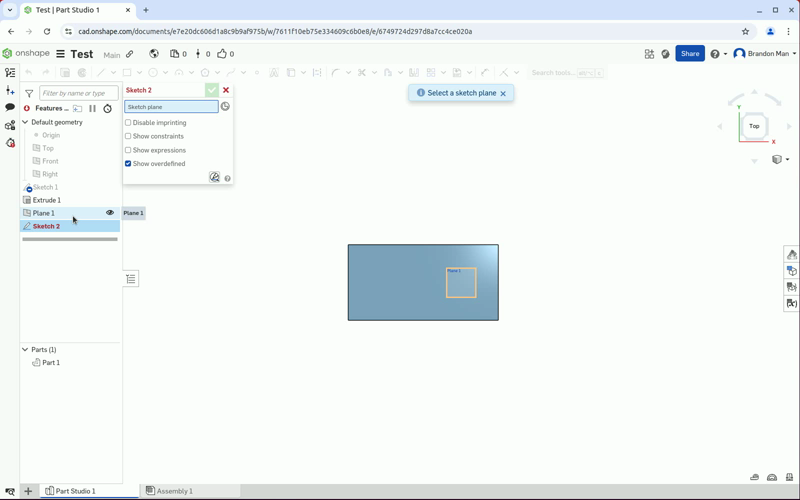
click(73, 215)
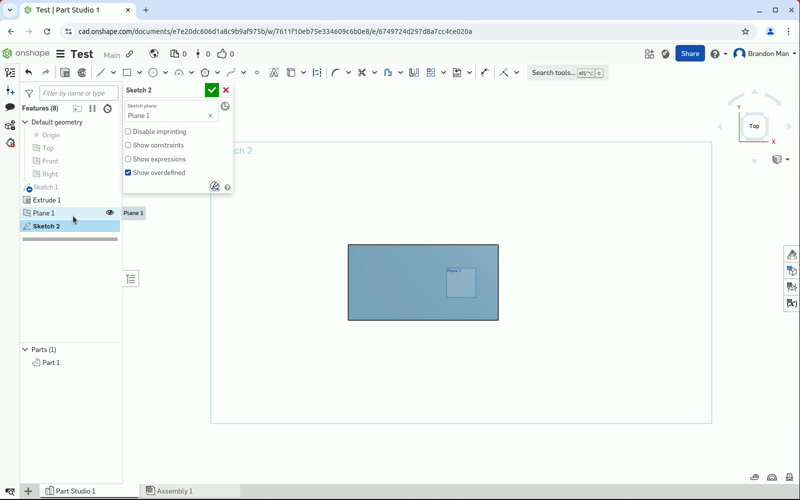
mouse_move(73, 352)
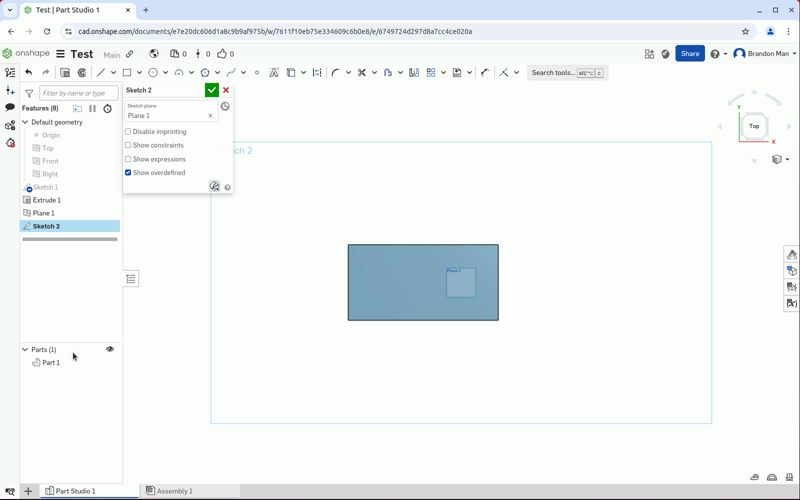
key(y)
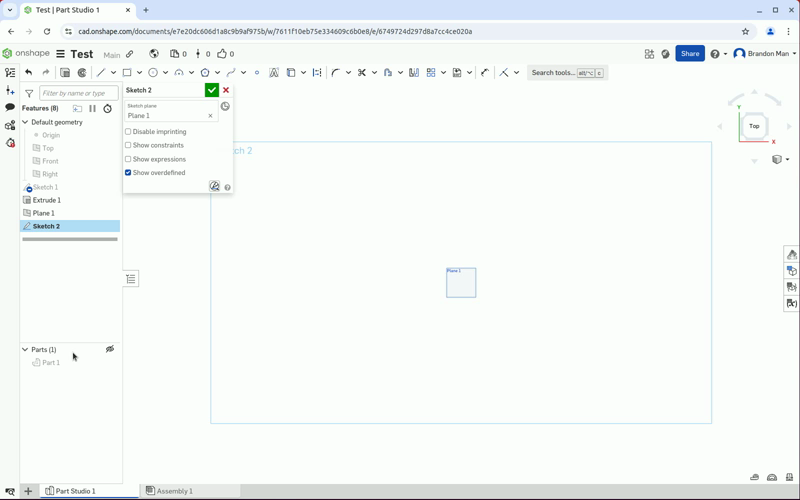
key(c)
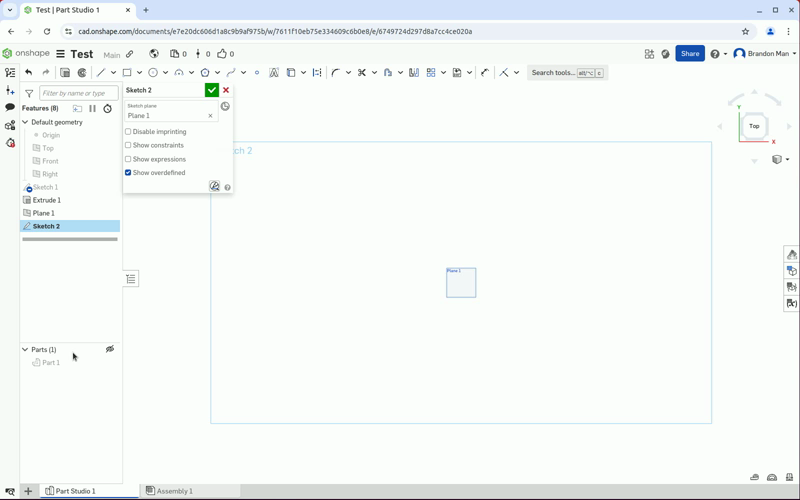
key_down(shift)
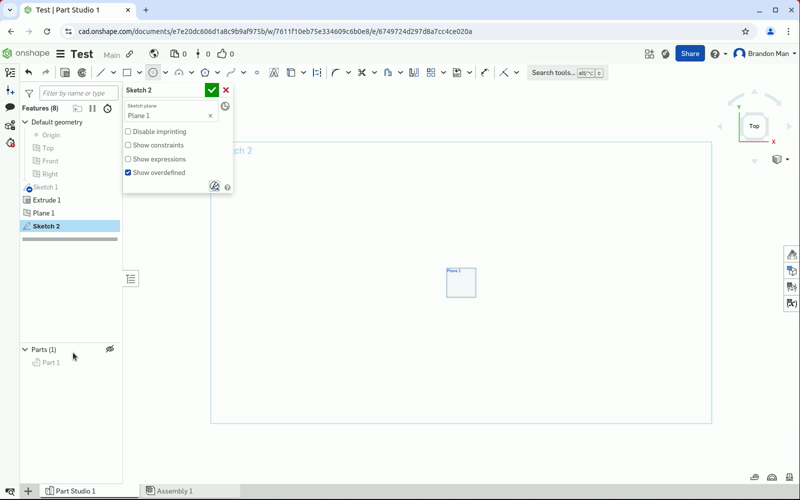
mouse_move(461, 282)
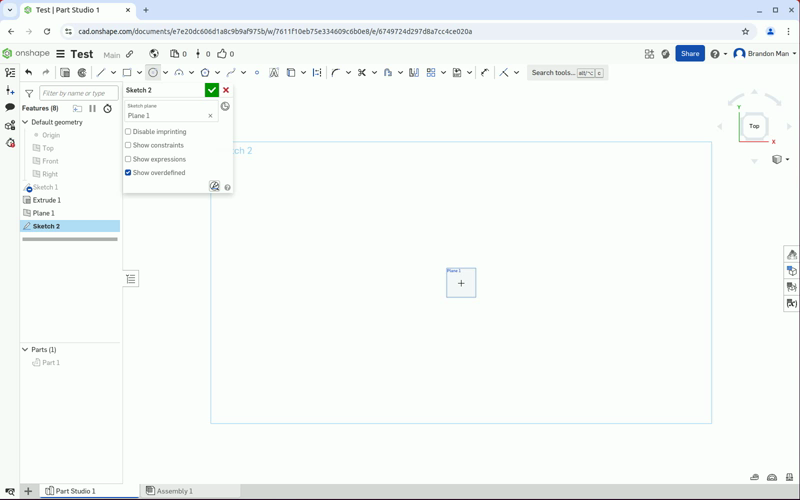
click(461, 282)
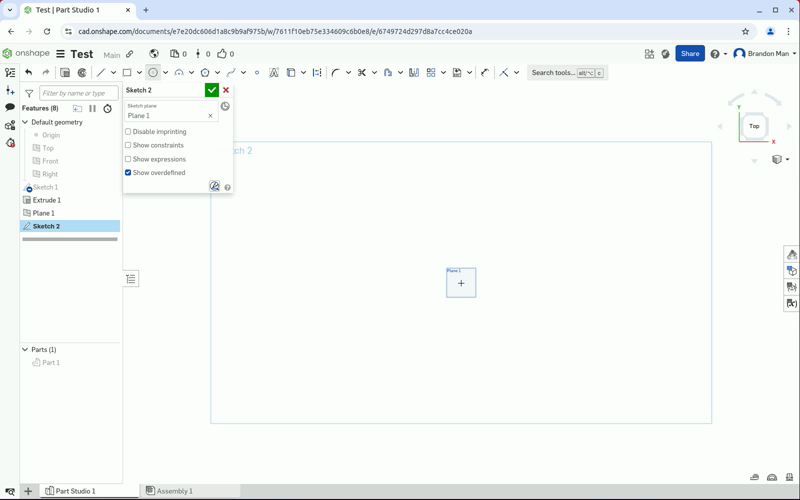
key_up(shift)
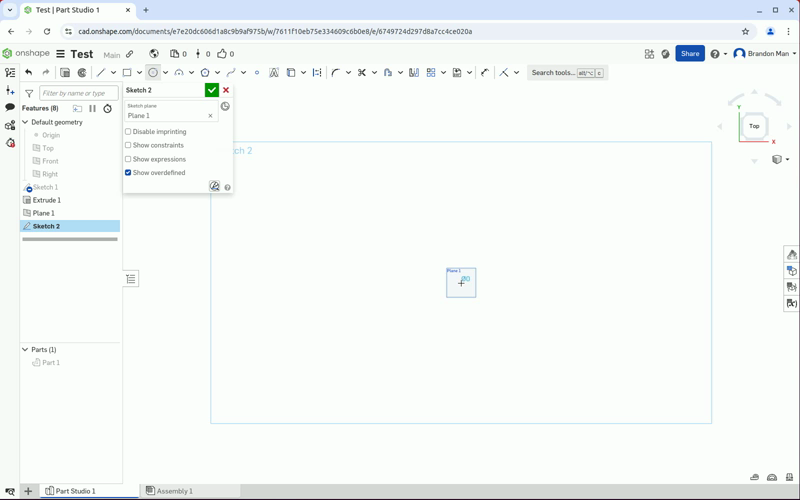
mouse_move(480, 282)
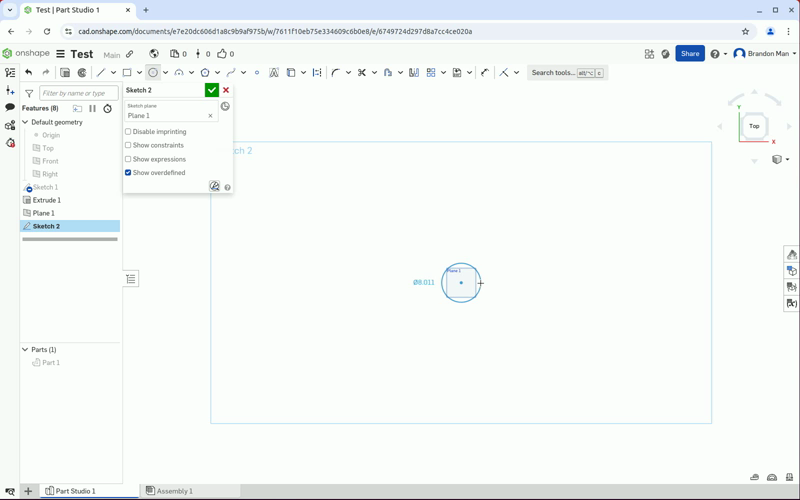
click(480, 282)
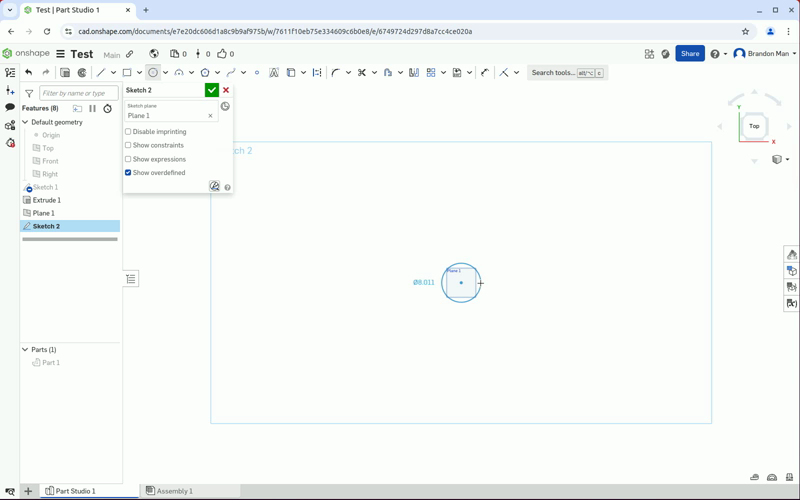
key(esc)
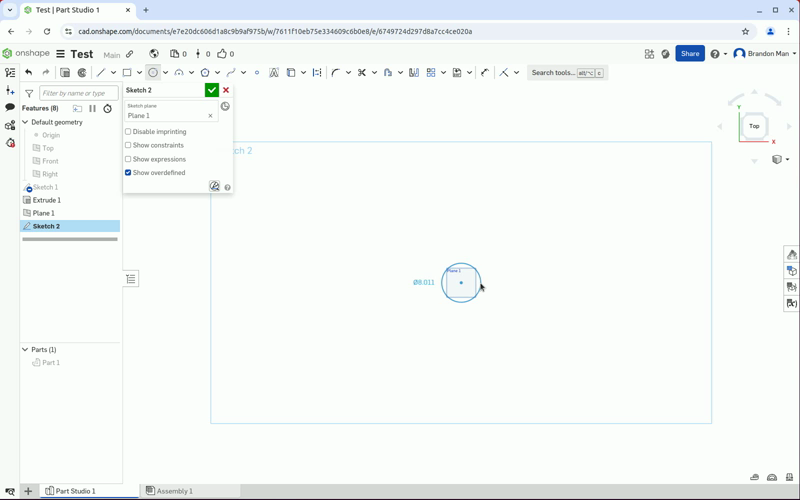
mouse_move(458, 272)
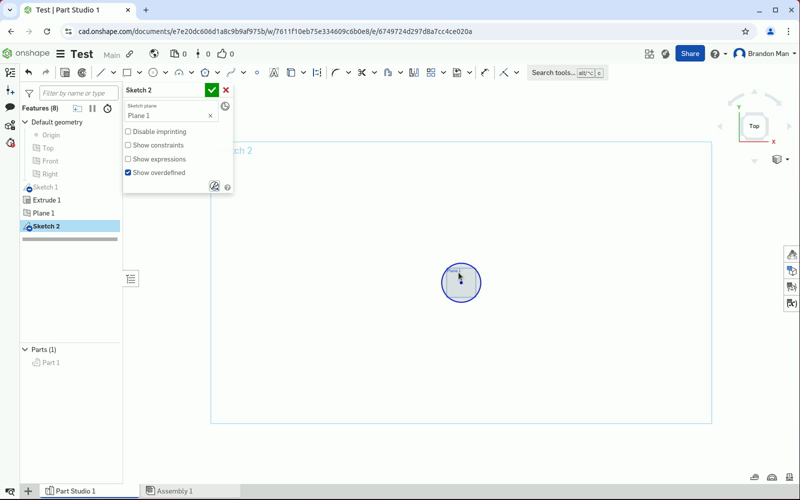
scroll(6)
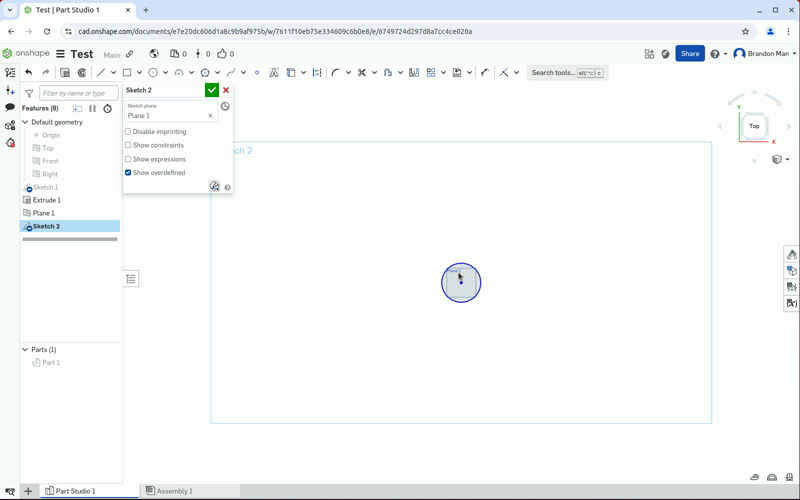
scroll(6)
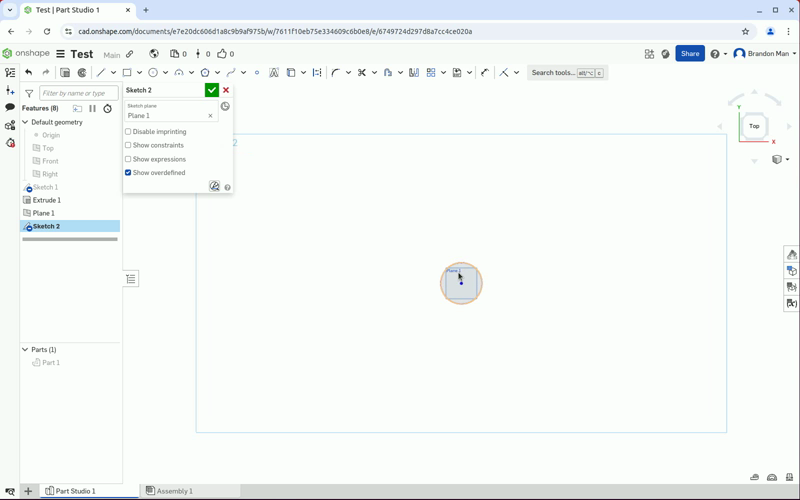
scroll(6)
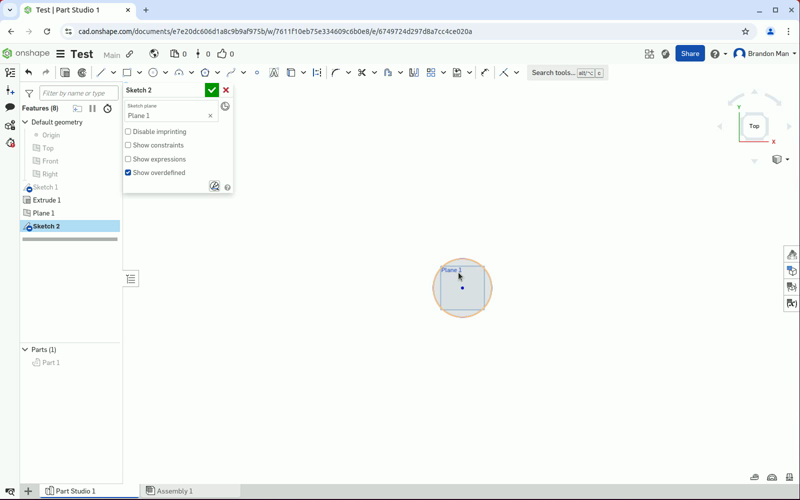
scroll(6)
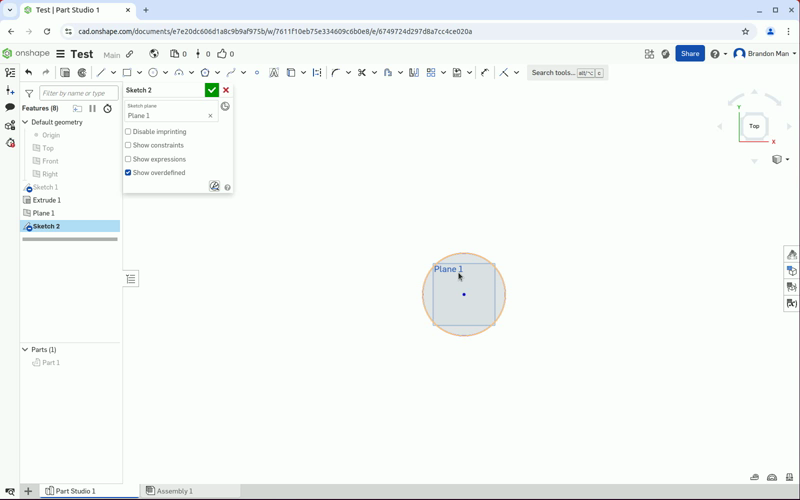
scroll(6)
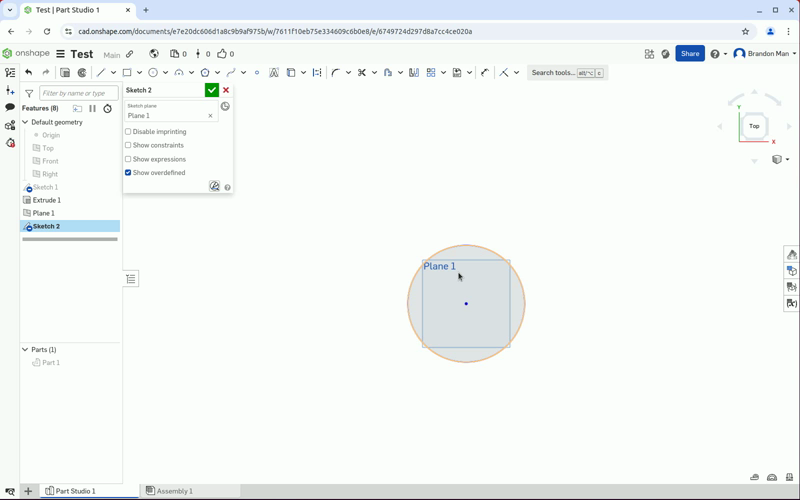
scroll(6)
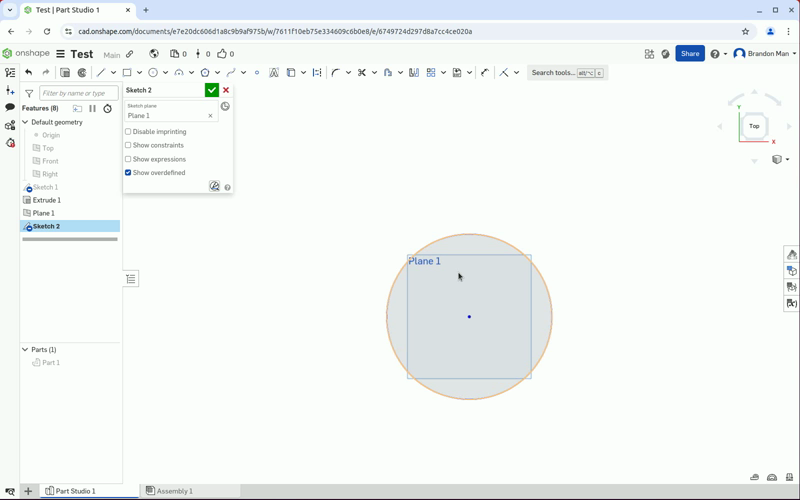
scroll(6)
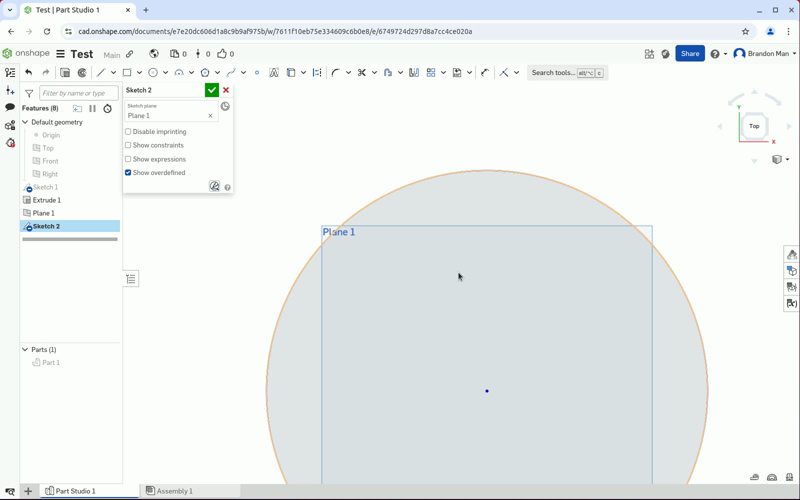
click(458, 272)
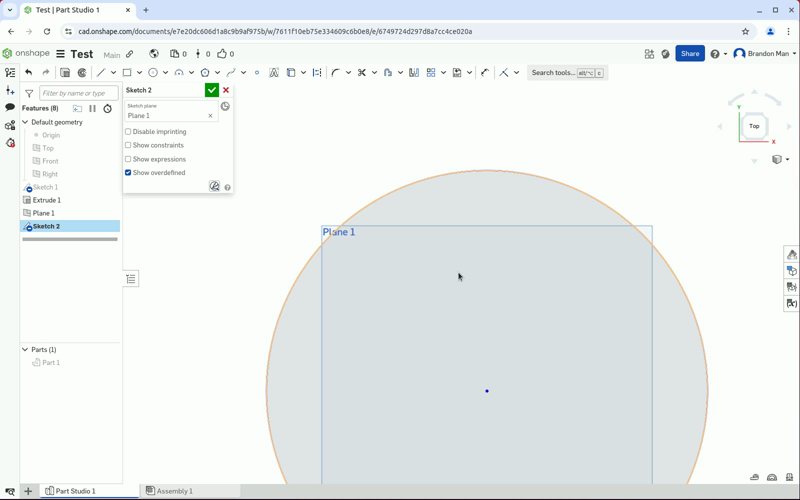
scroll(-6)
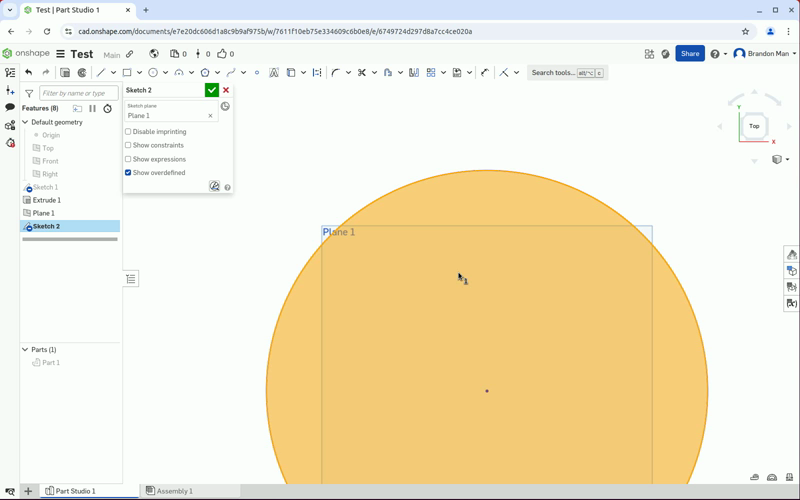
scroll(-6)
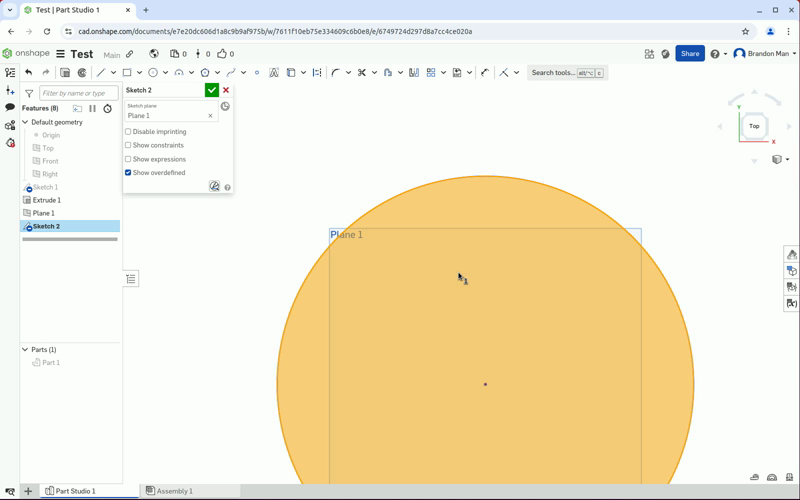
scroll(-6)
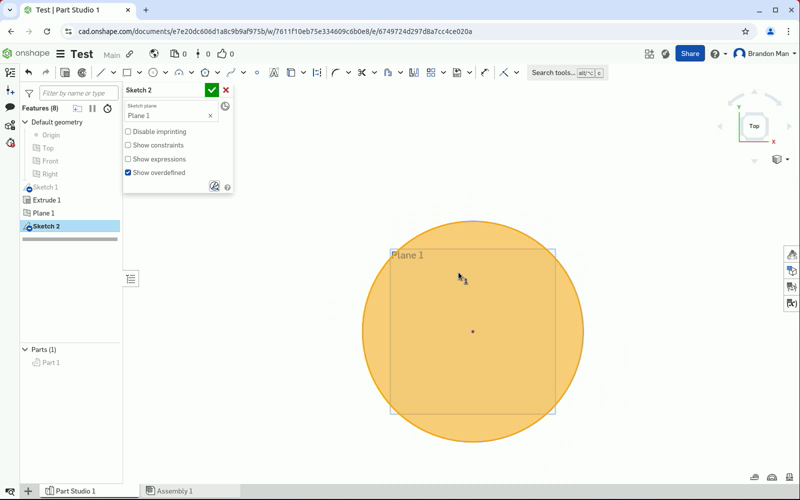
scroll(-6)
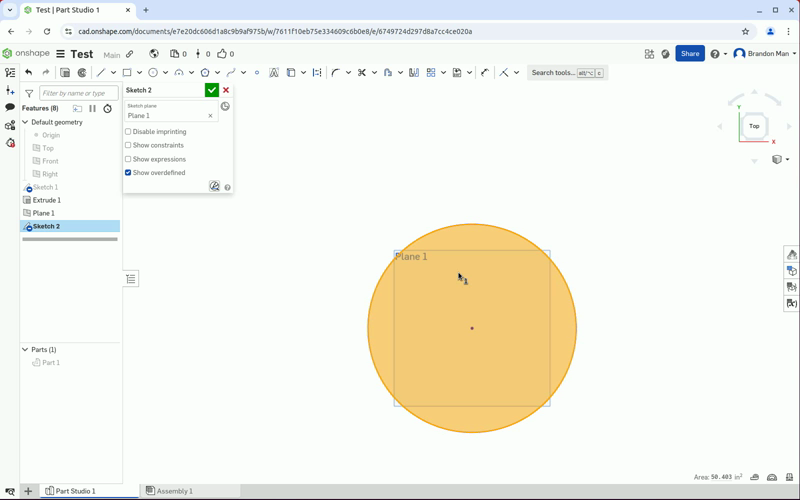
scroll(-6)
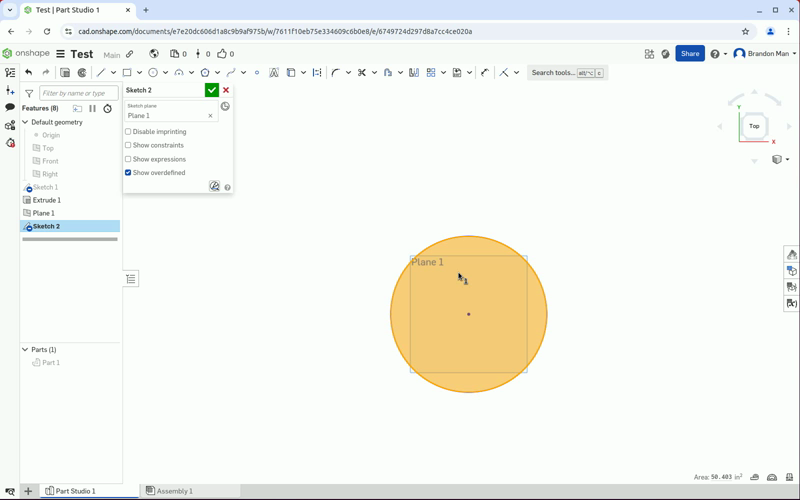
scroll(-6)
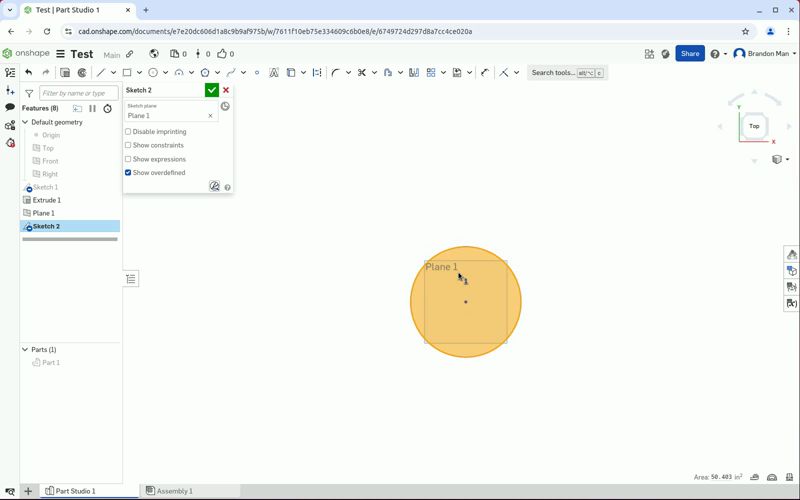
scroll(-6)
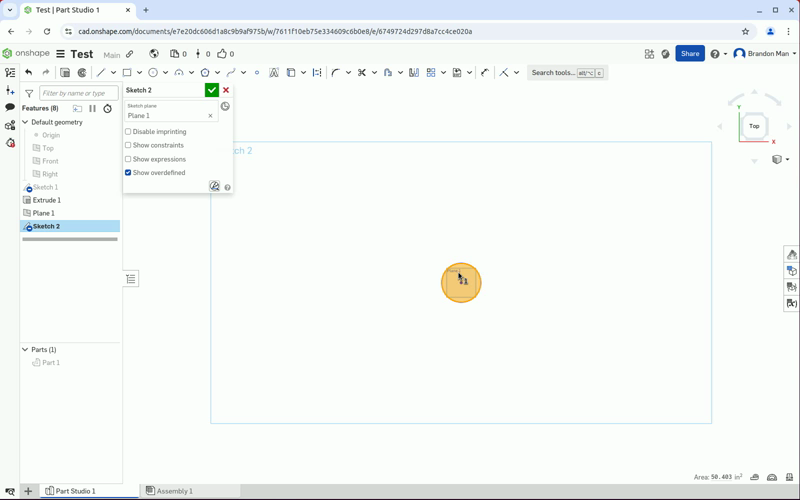
mouse_move(73, 352)
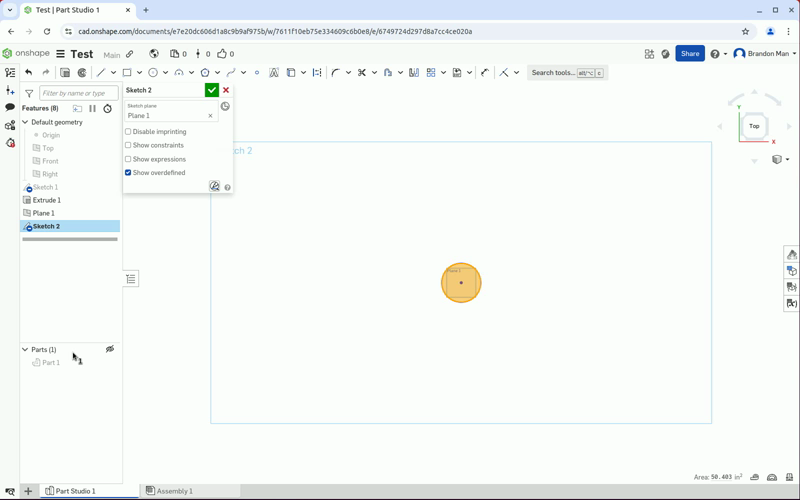
key(shift+y)
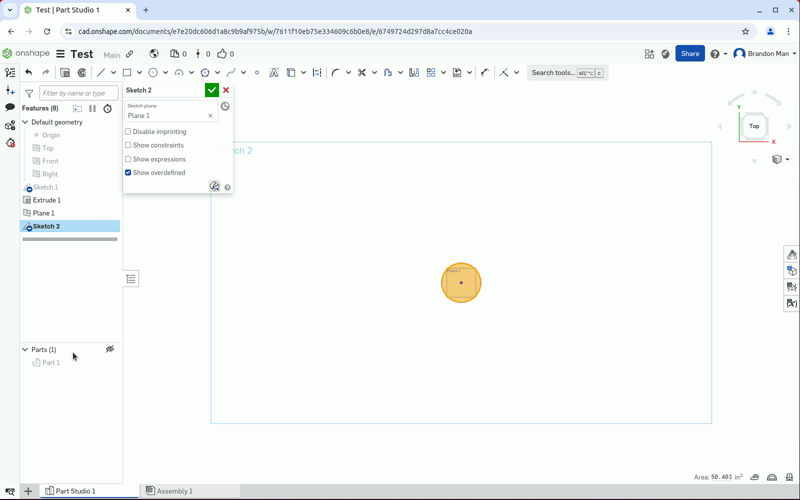
key(shift+e)
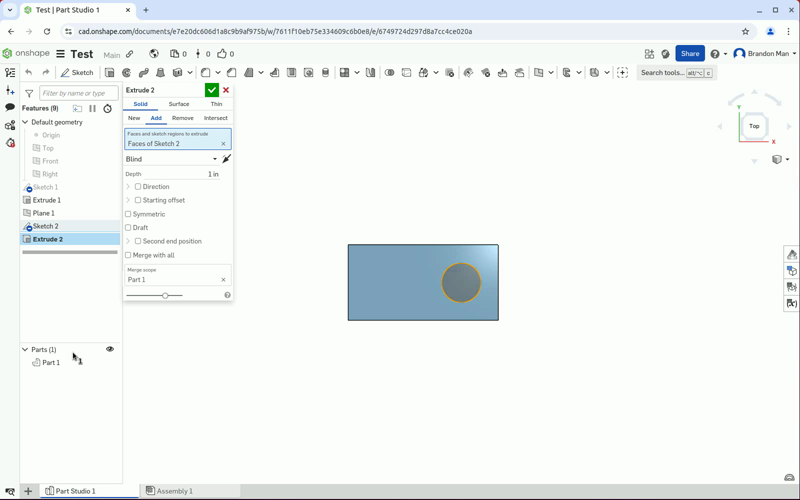
mouse_move(143, 106)
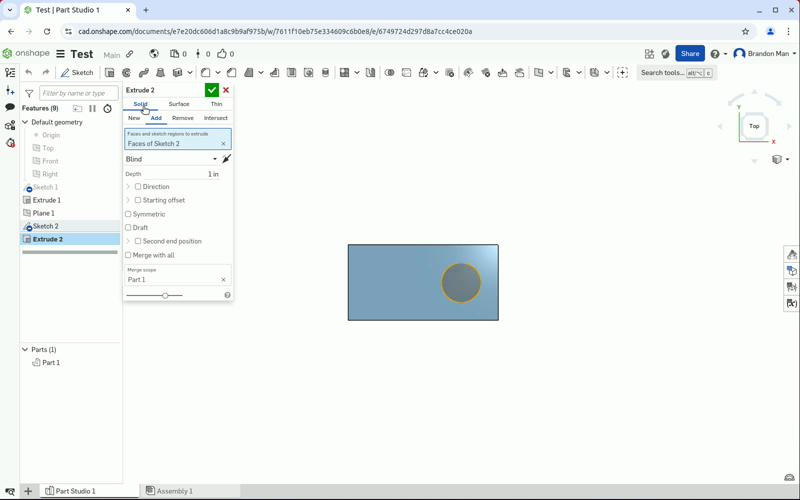
click(143, 106)
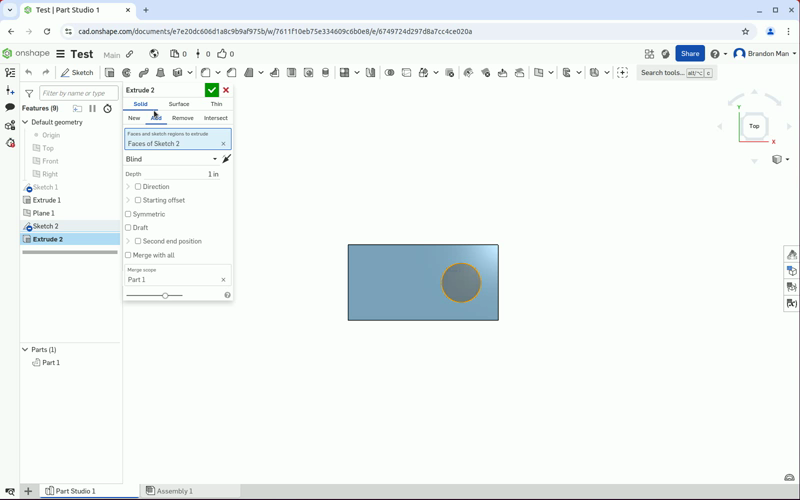
mouse_move(186, 120)
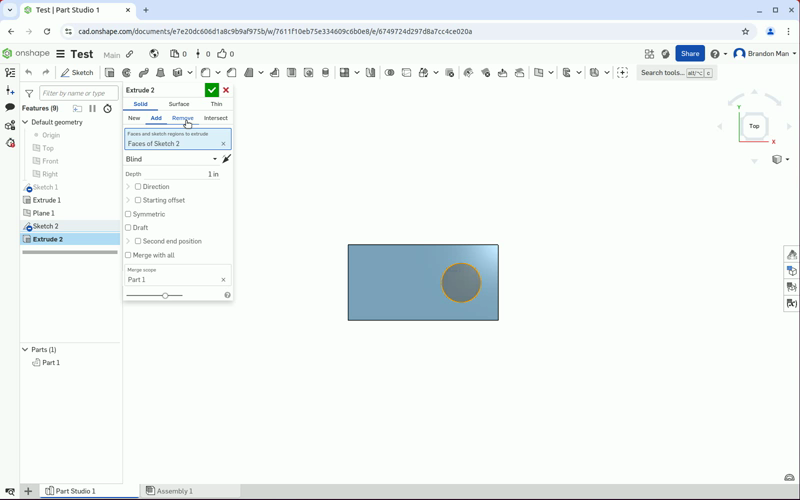
click(186, 120)
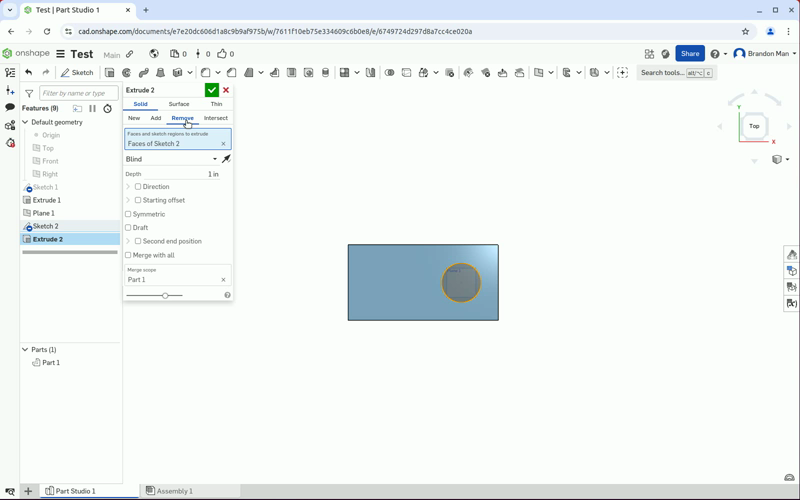
key(tab, 4)
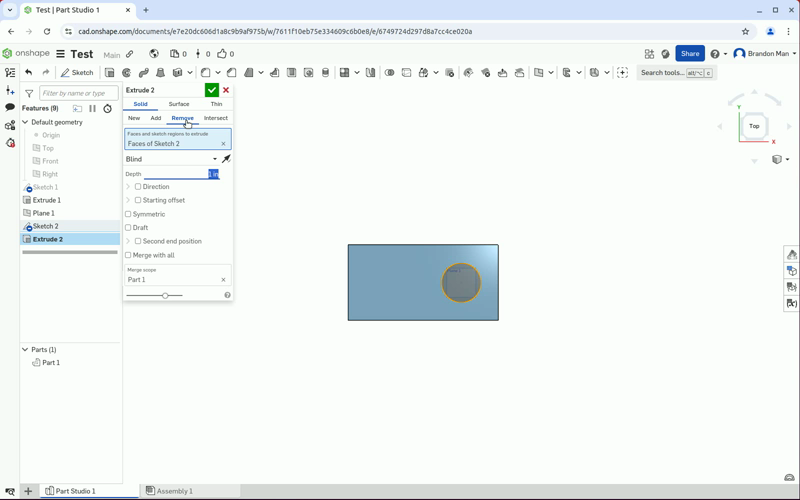
text(6.258)
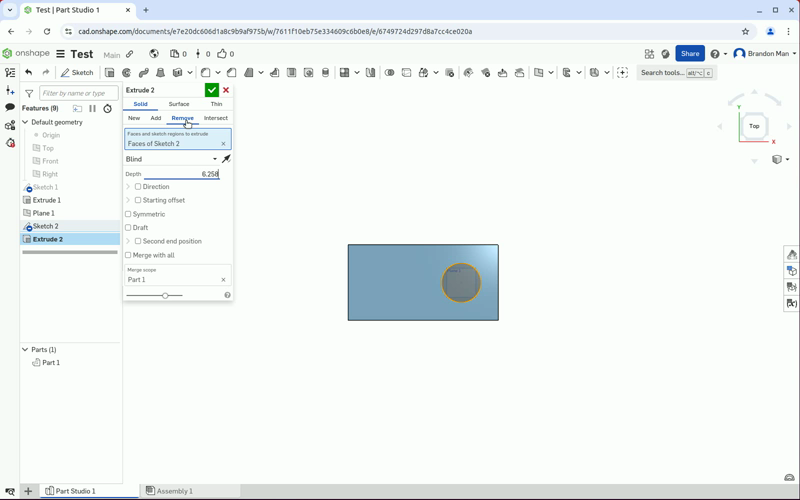
key(tab, 6)
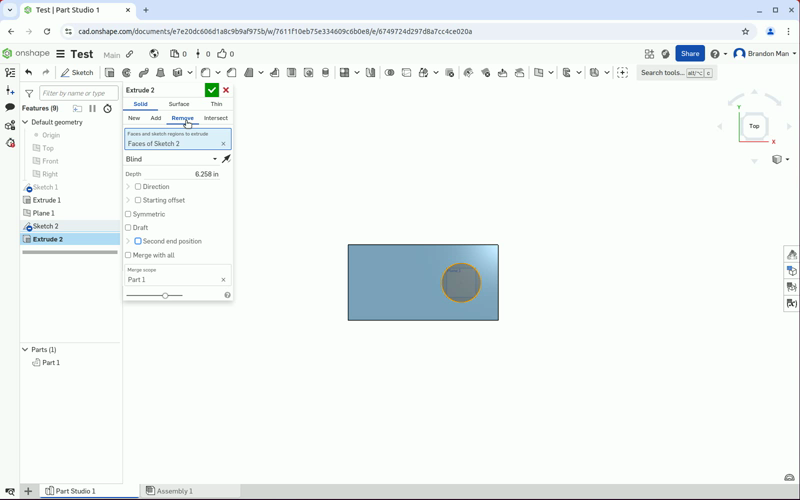
key(space)
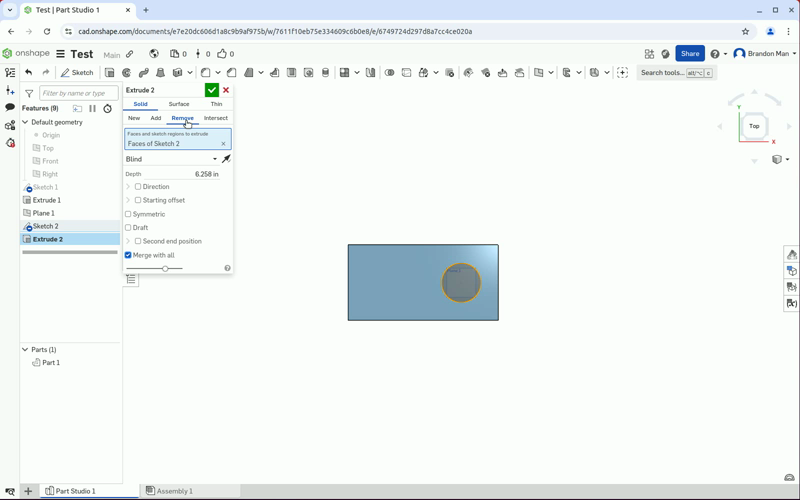
key(enter)
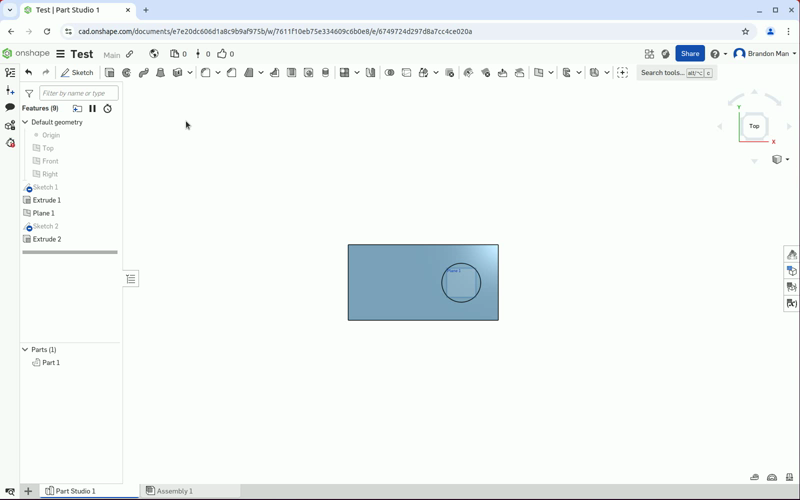
key(shift+h)
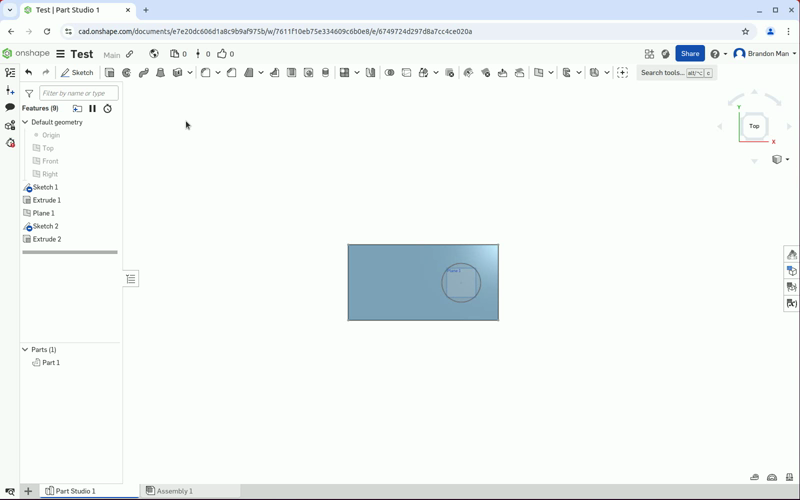
key(shift+h)
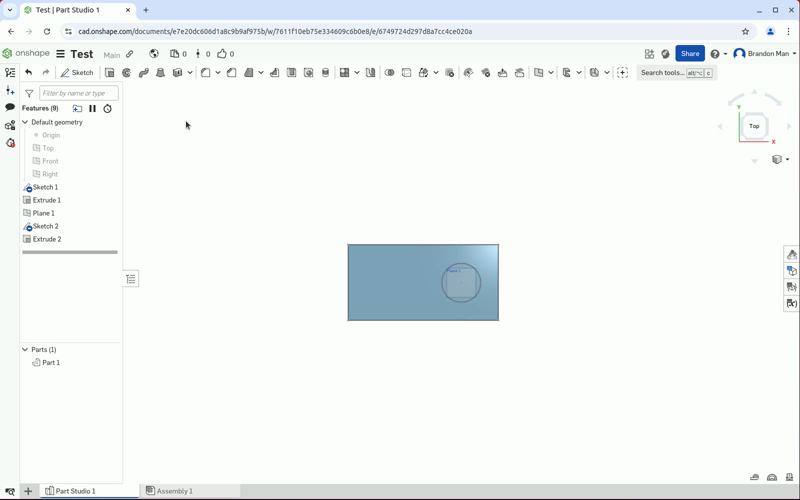
key(shift+7)
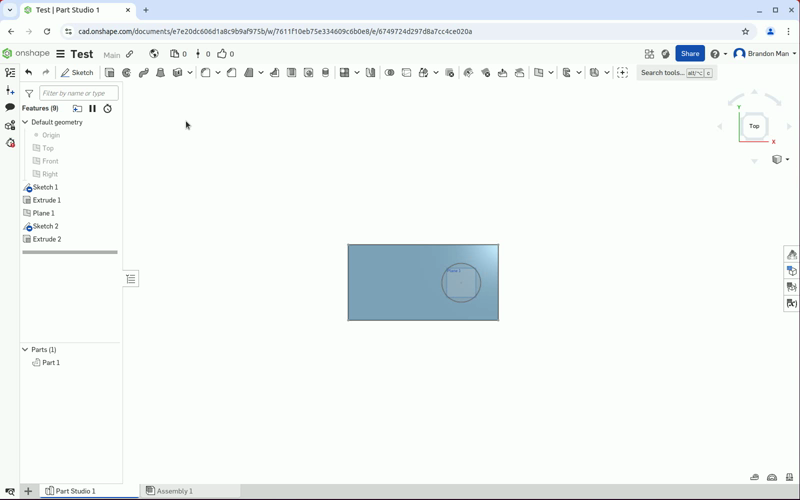
key(up, 3)
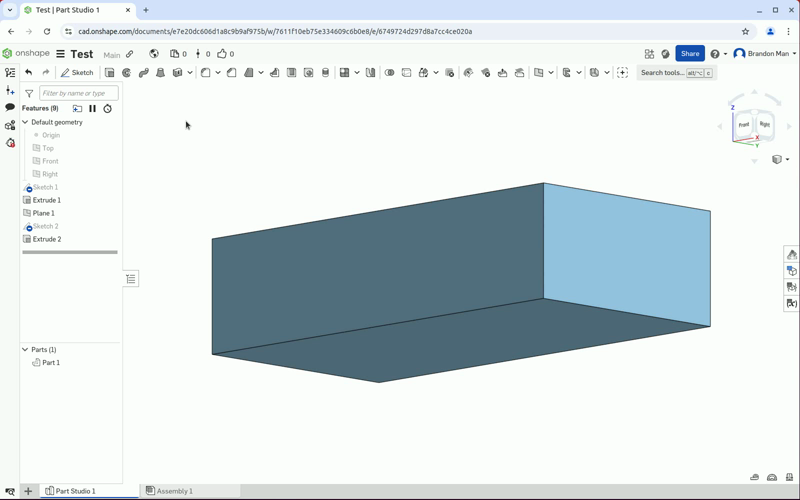
key(left, 3)
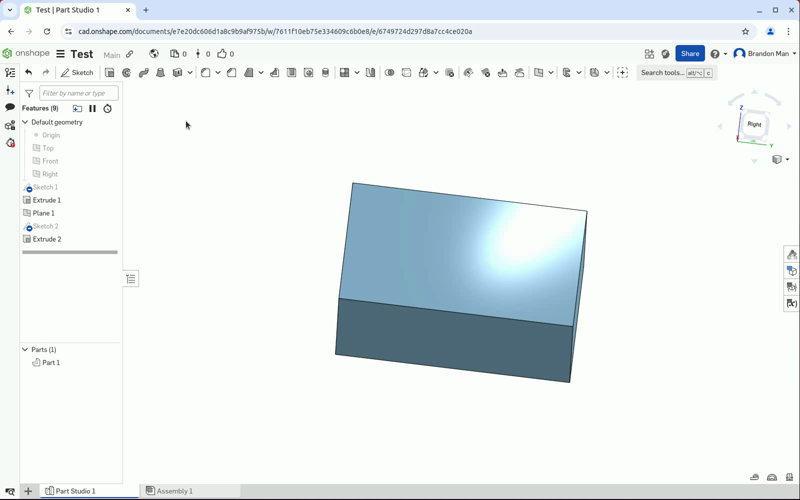
key(right, 3)
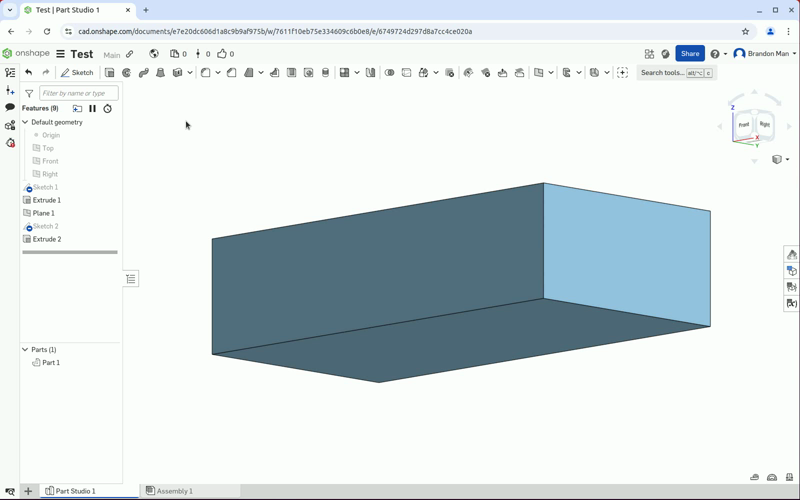
key(down, 3)
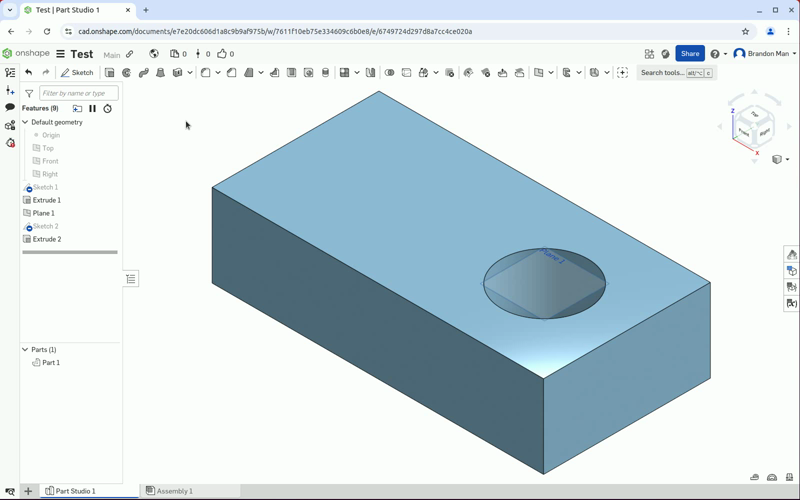
mouse_move(73, 189)
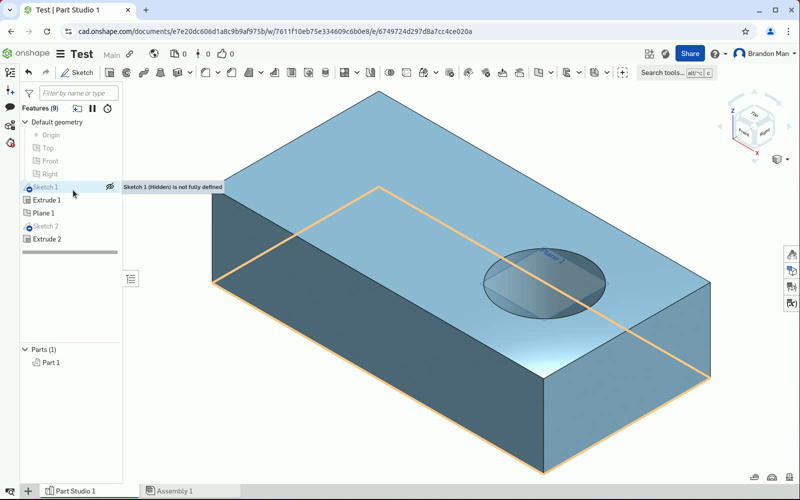
click(73, 189)